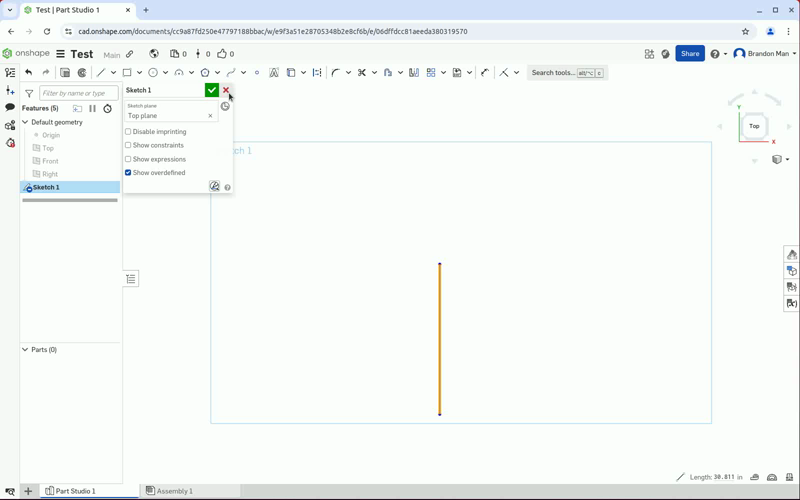
key(shift+h)
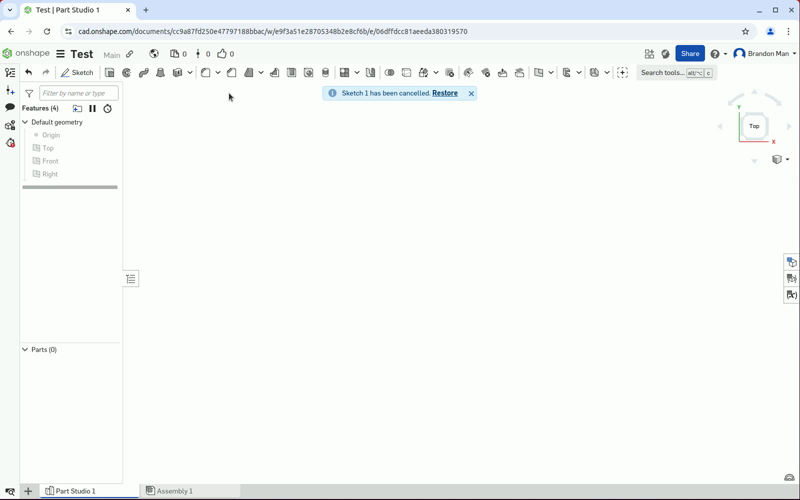
mouse_move(73, 352)
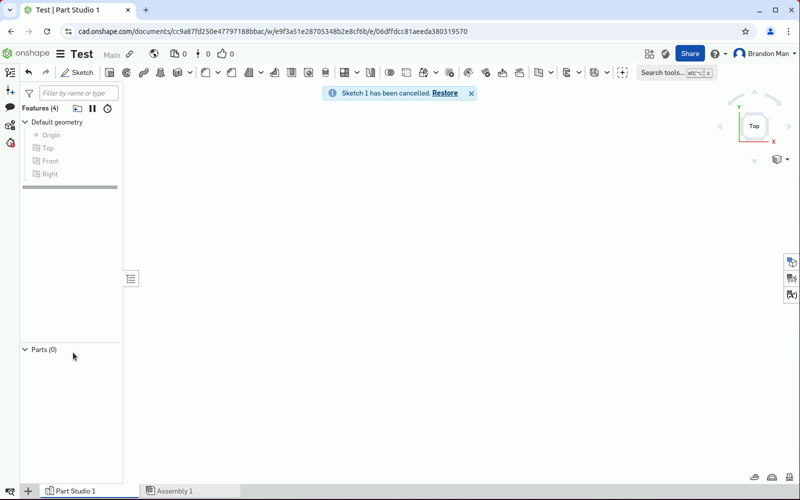
key(y)
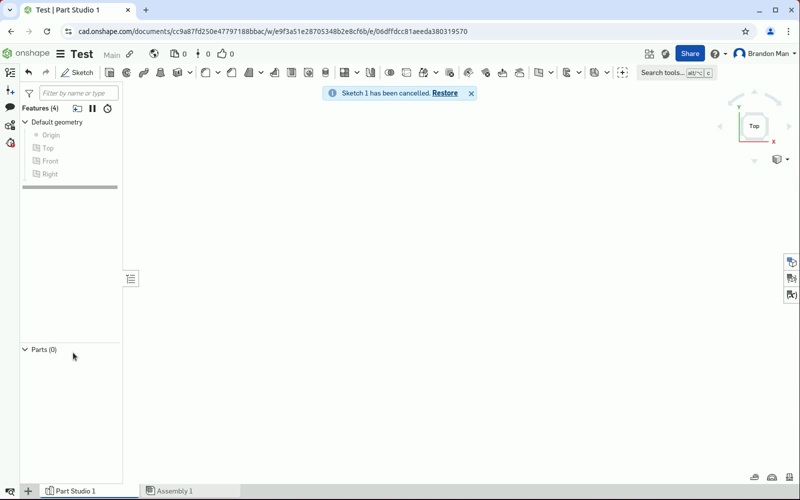
key(shift+p)
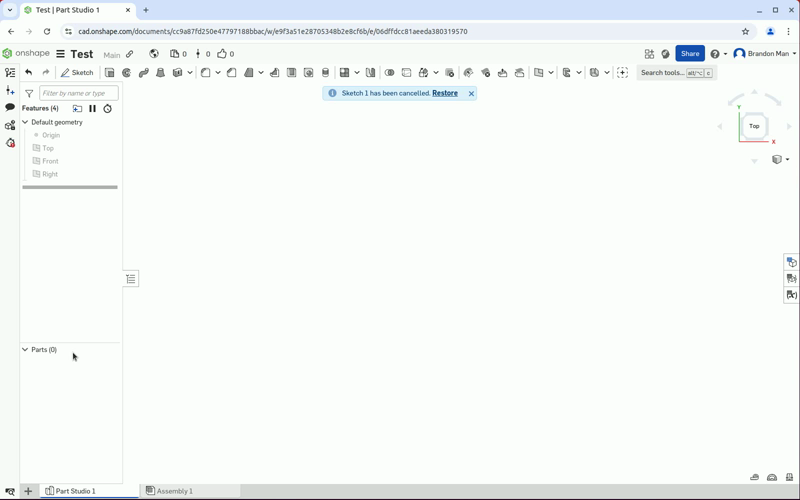
key(space)
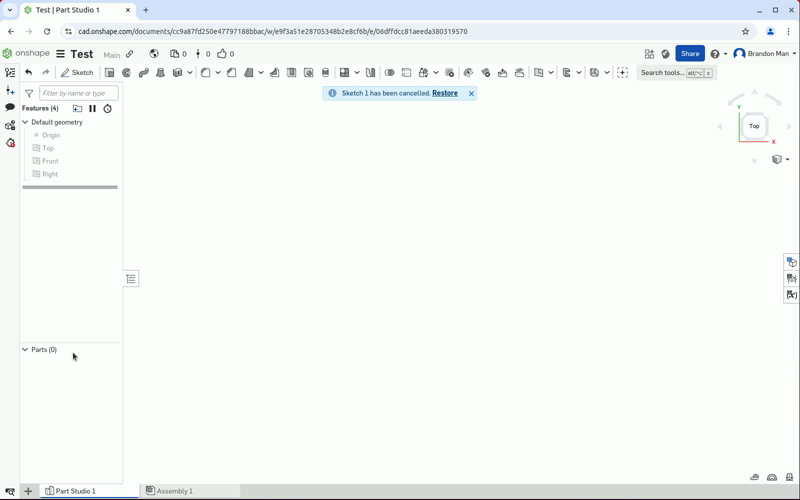
key_down(shift)
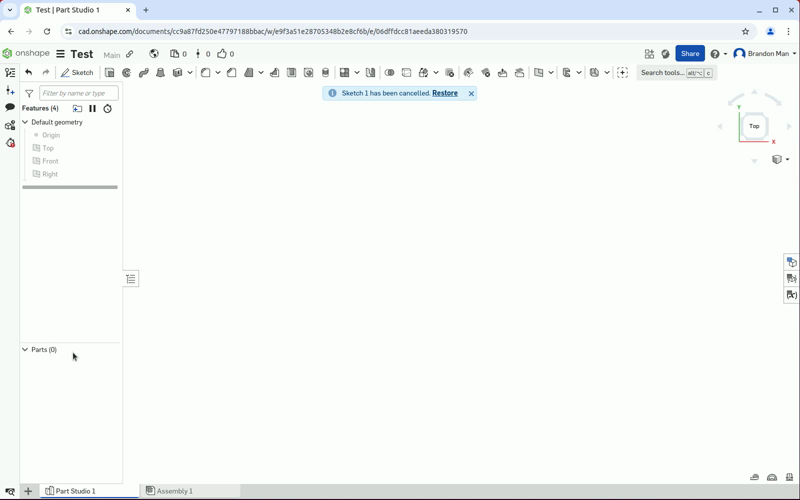
key(up)
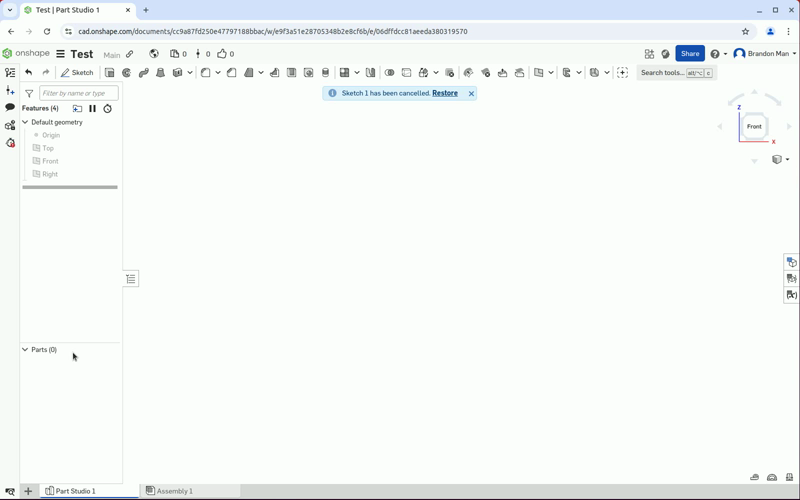
key_up(shift)
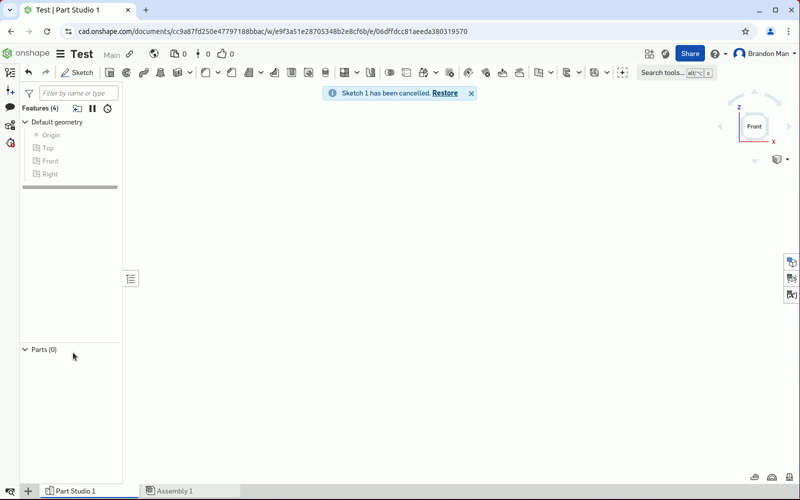
mouse_move(73, 352)
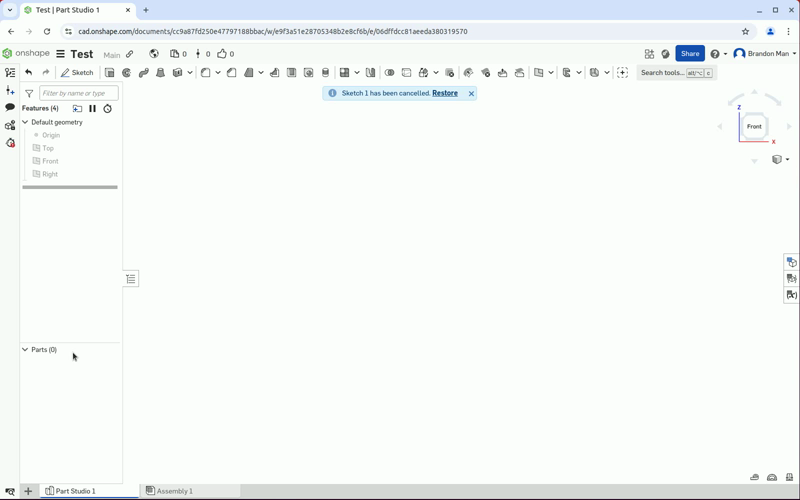
key(shift+y)
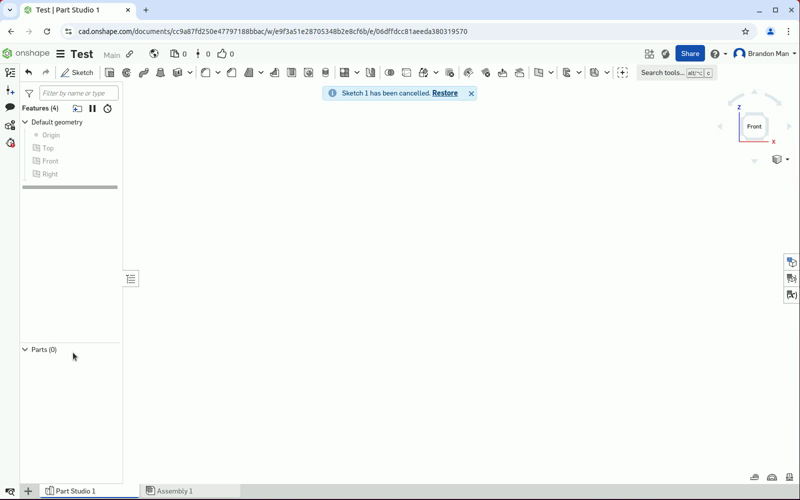
key(shift+s)
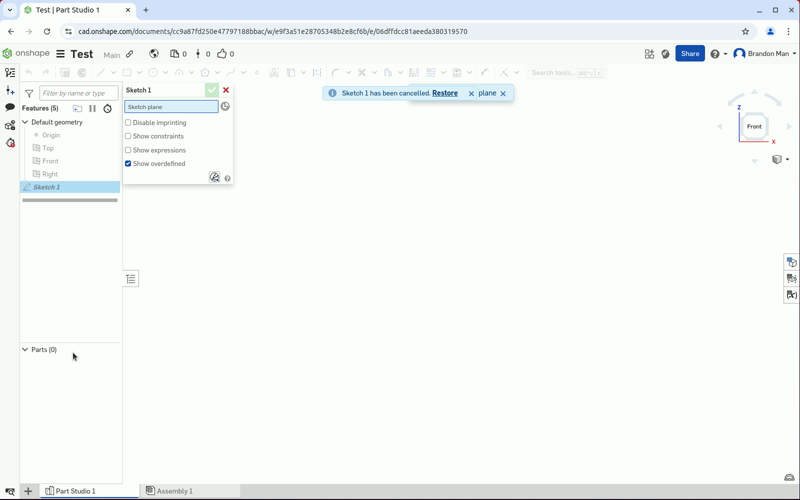
mouse_move(73, 163)
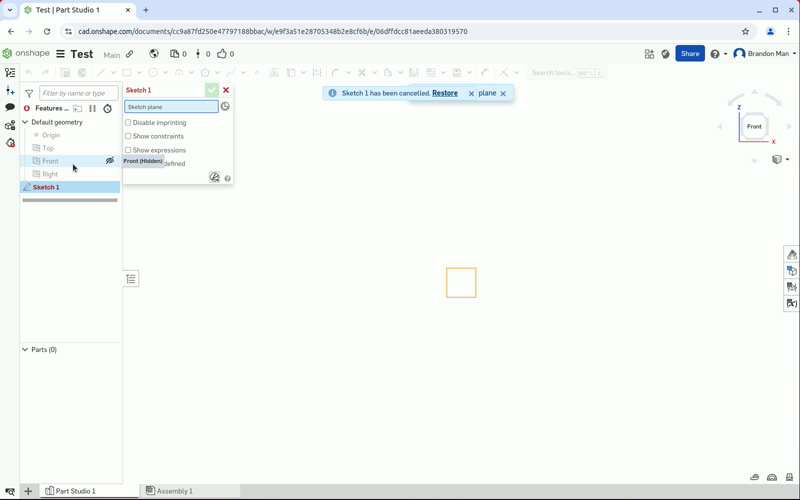
click(73, 163)
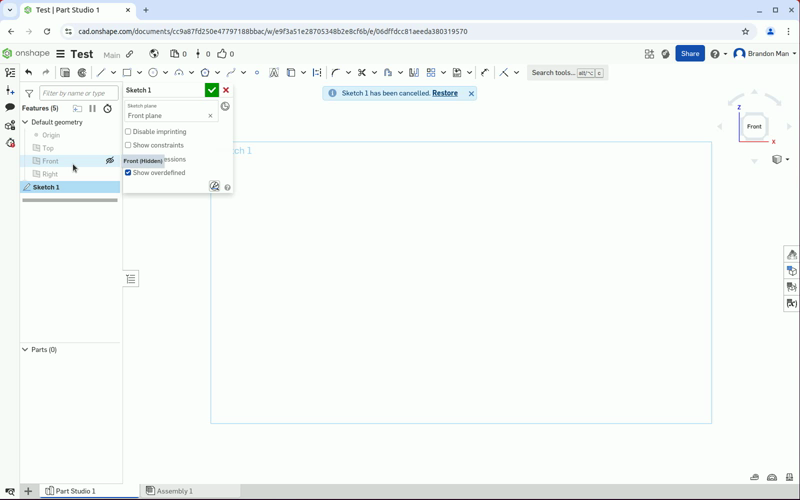
mouse_move(73, 352)
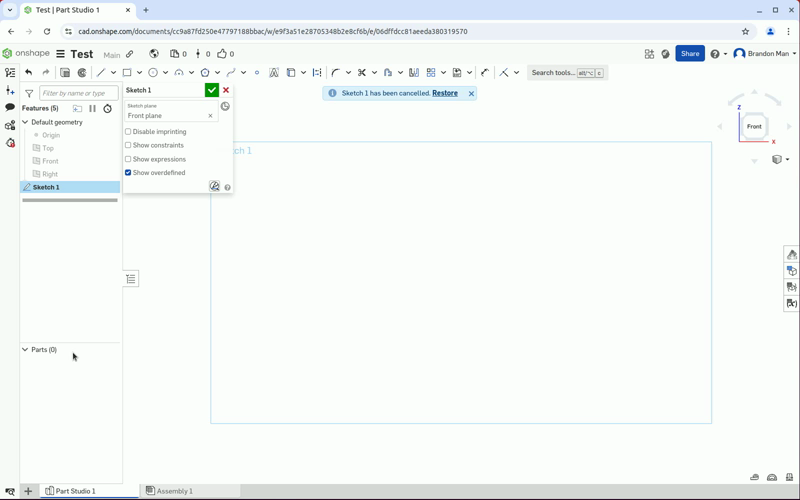
key(y)
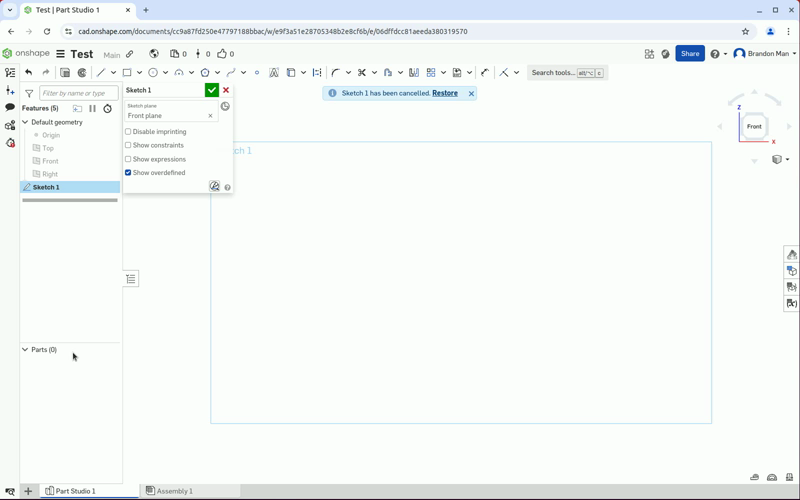
key(l)
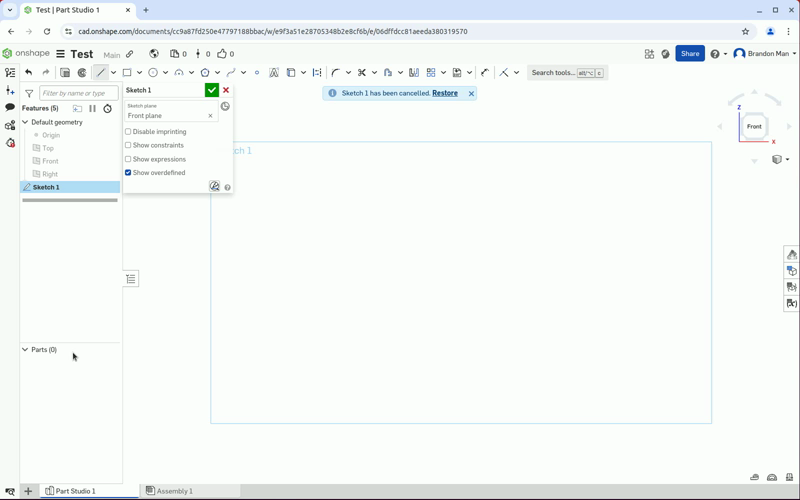
key_down(shift)
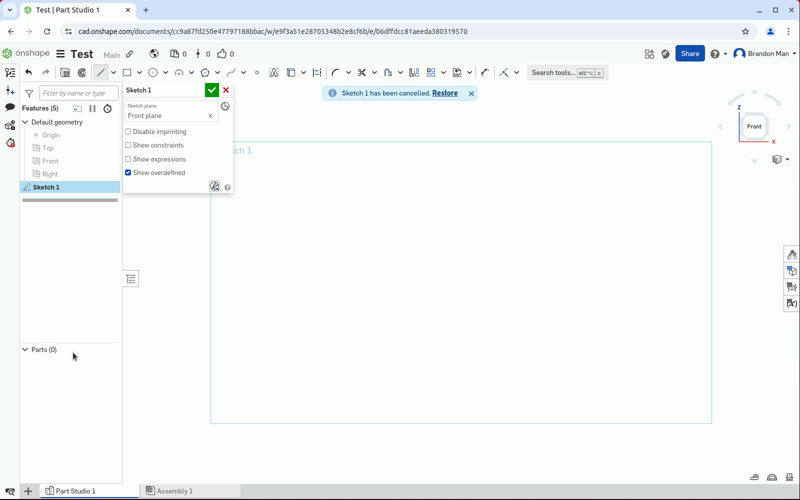
mouse_move(460, 282)
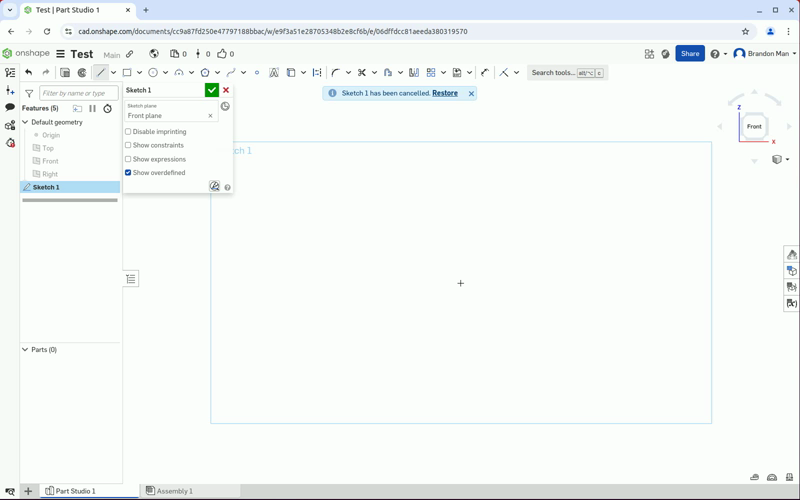
click(460, 282)
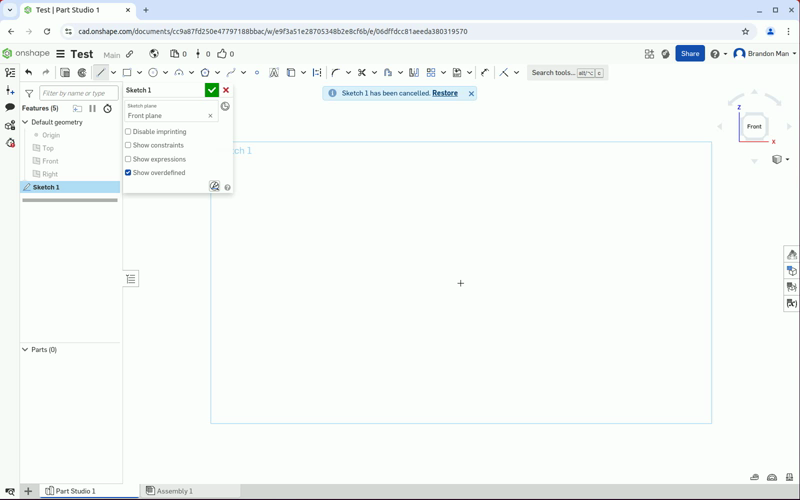
key_up(shift)
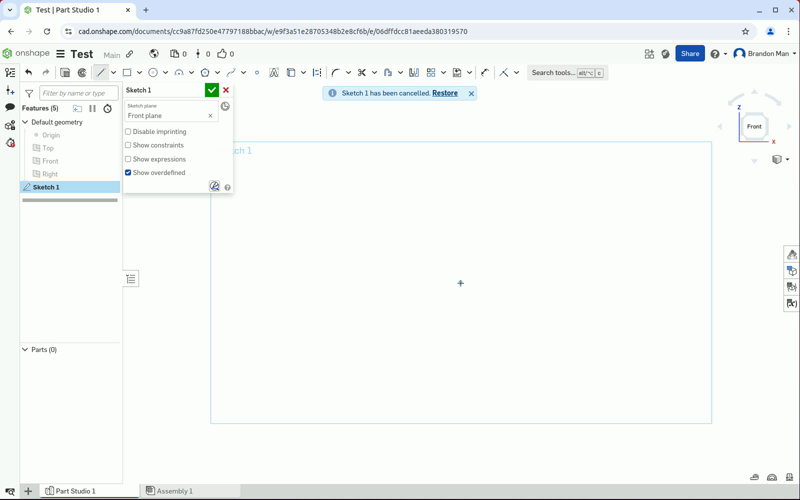
key_down(shift)
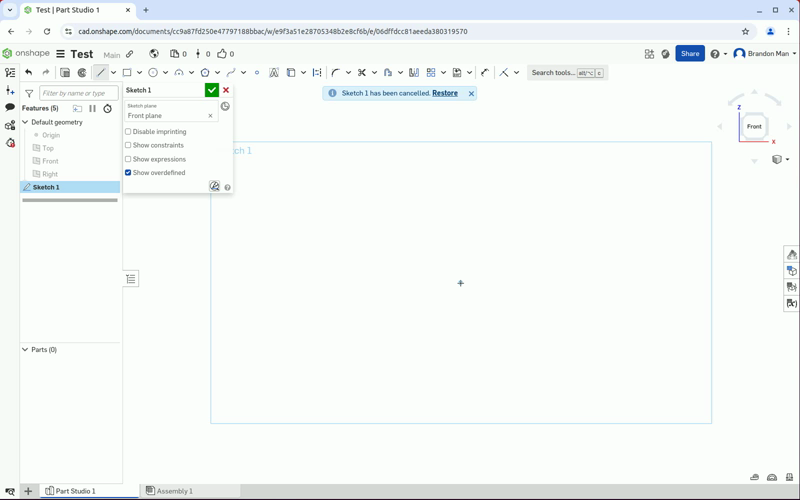
mouse_move(573, 282)
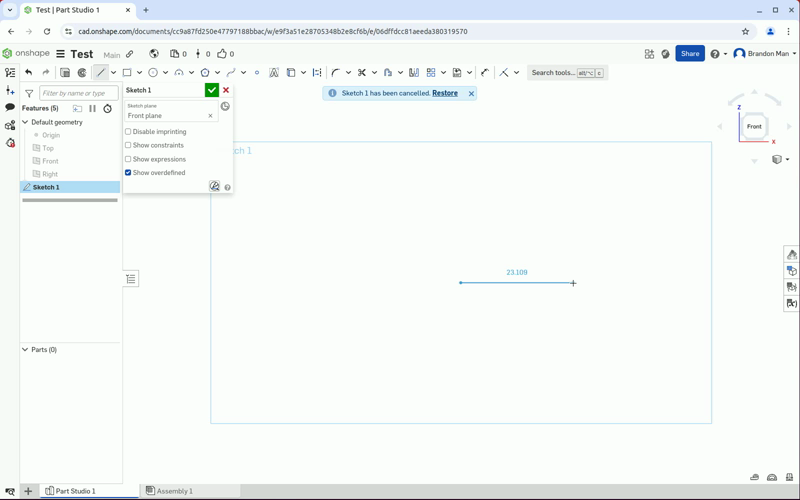
click(573, 282)
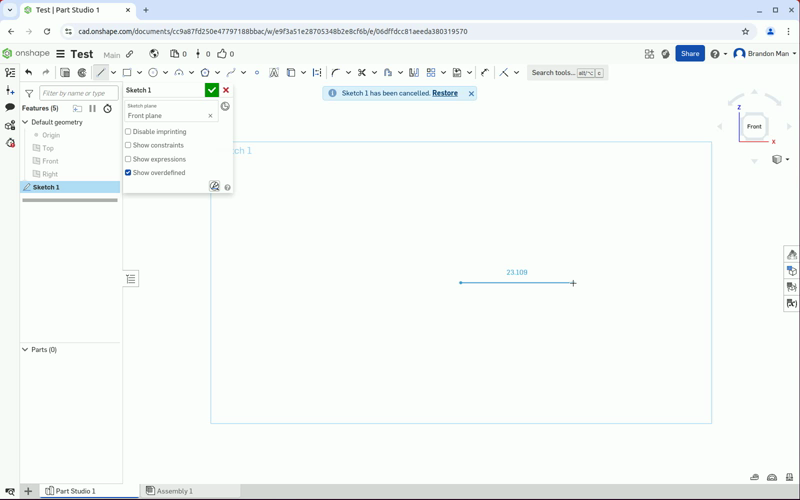
key_up(shift)
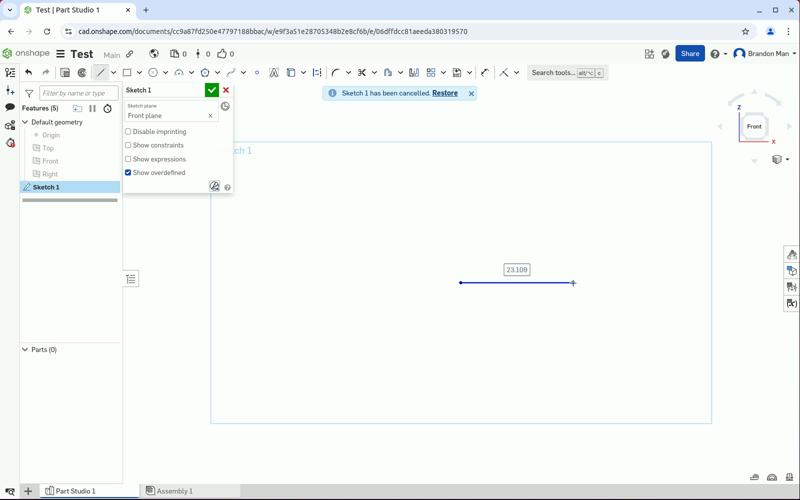
key_down(shift)
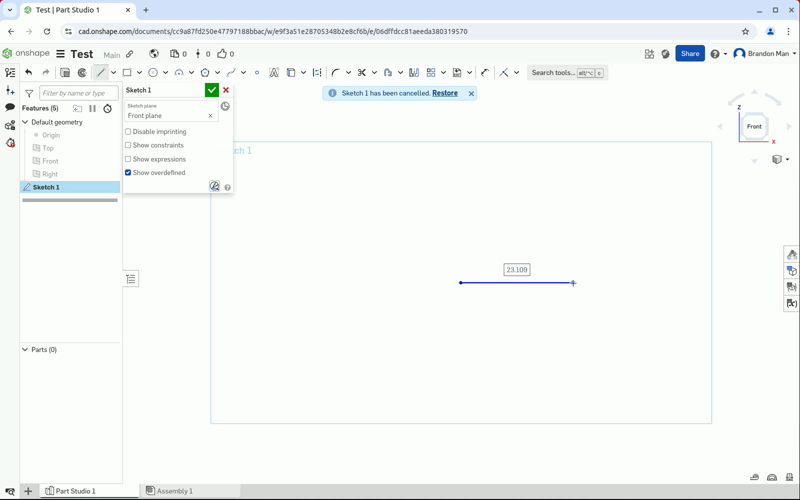
mouse_move(573, 213)
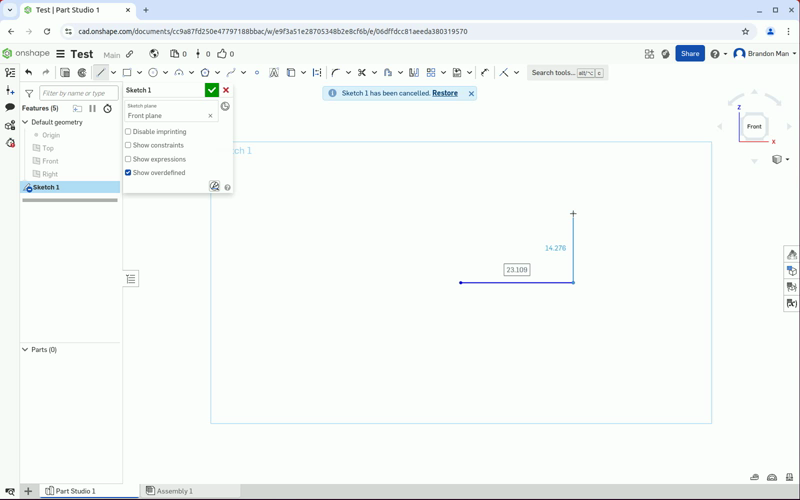
click(573, 213)
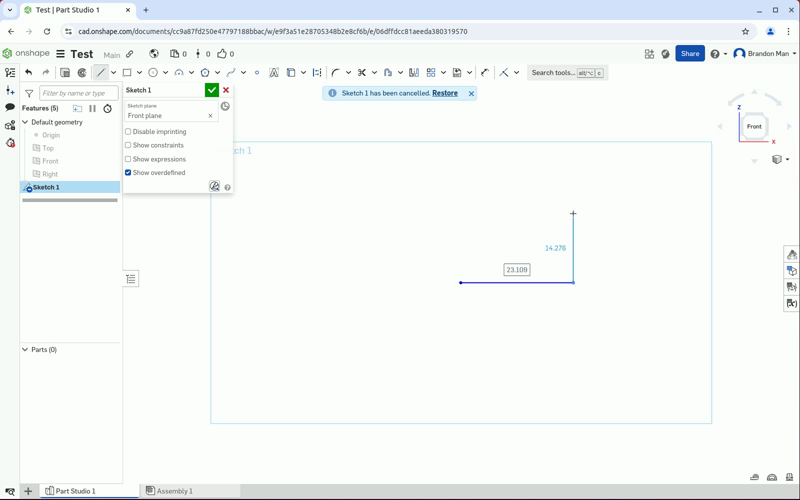
key_up(shift)
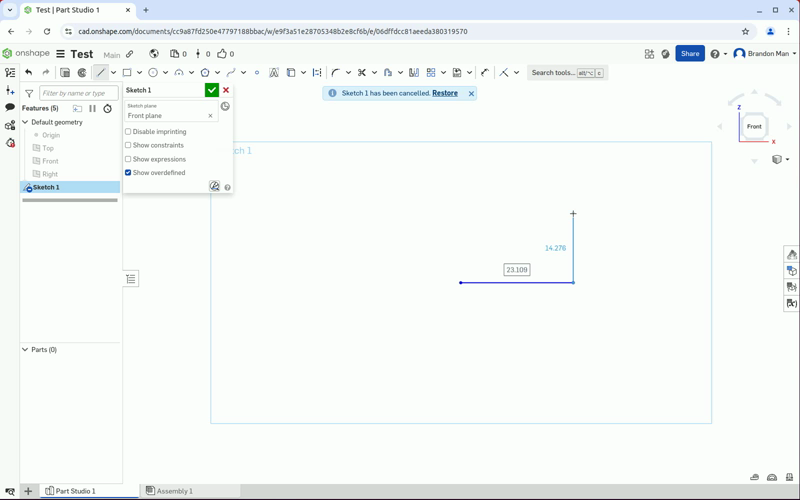
key_down(shift)
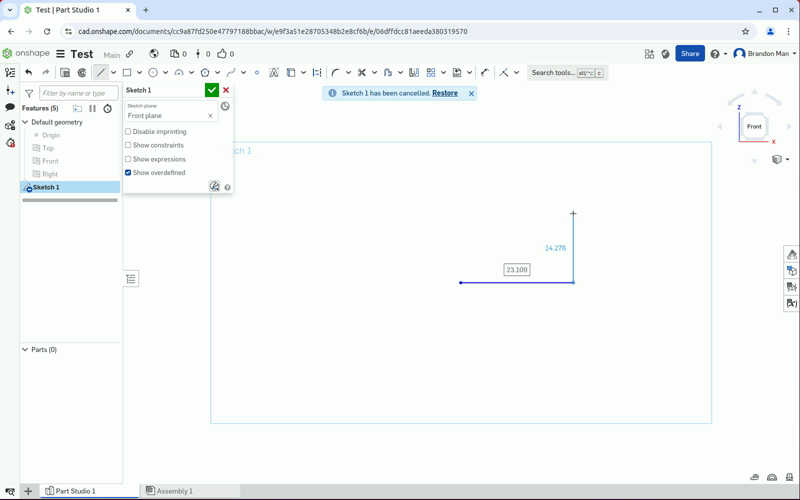
mouse_move(460, 213)
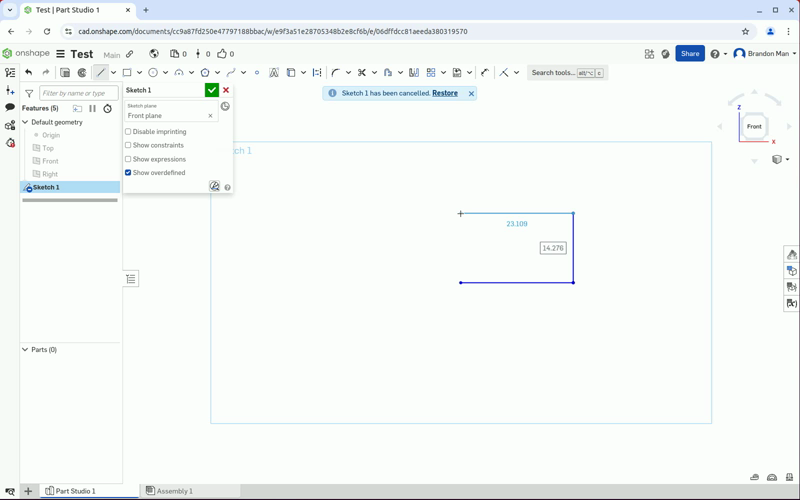
click(460, 213)
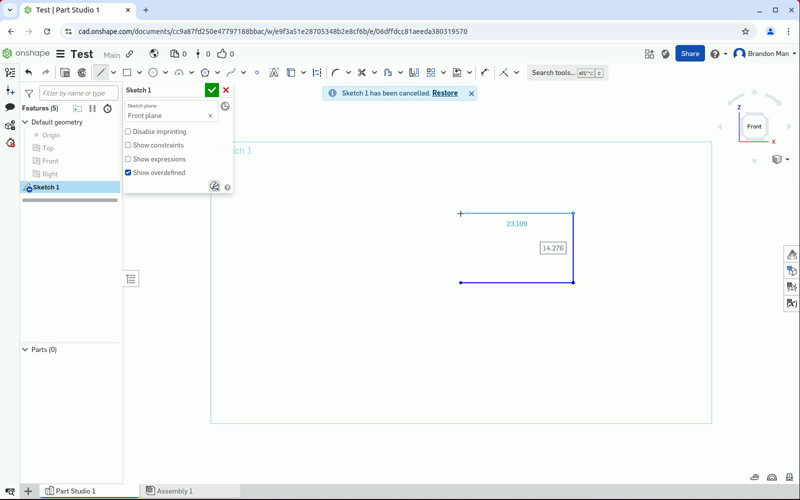
key_up(shift)
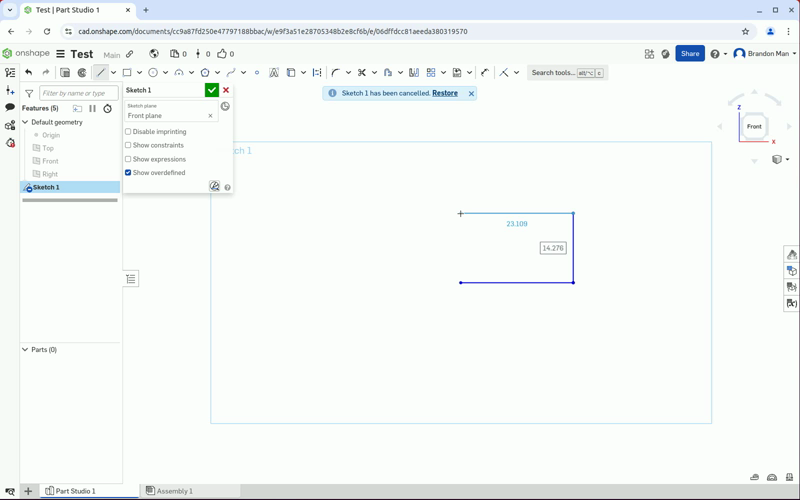
key_down(shift)
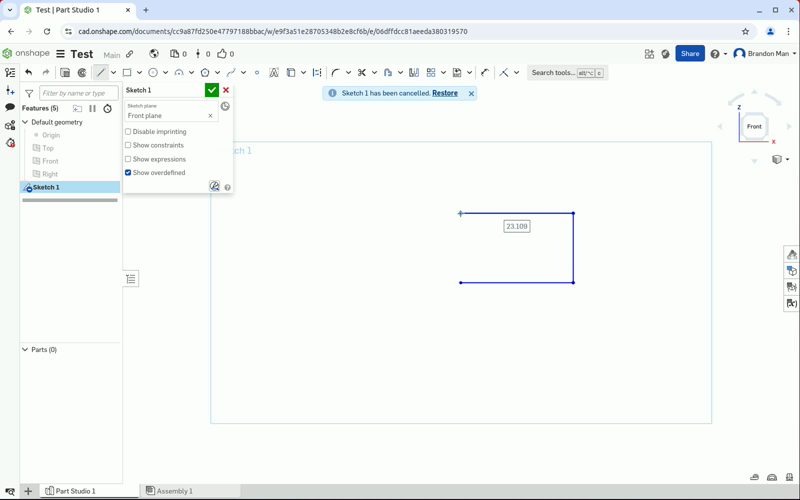
mouse_move(460, 282)
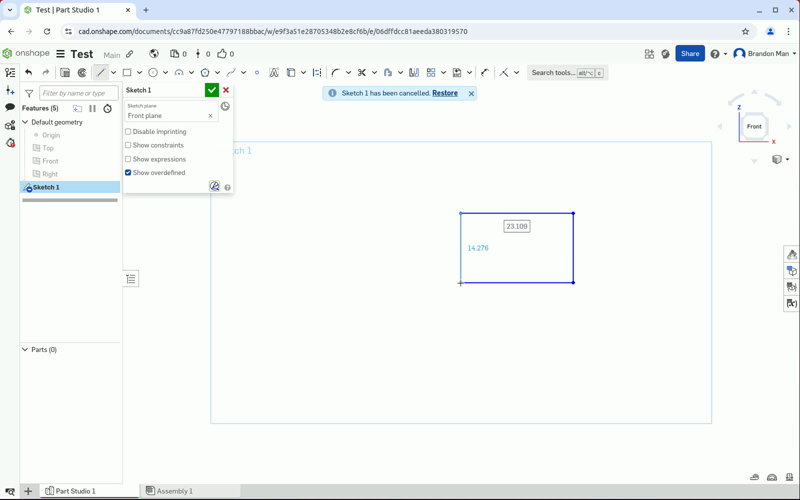
key_up(shift)
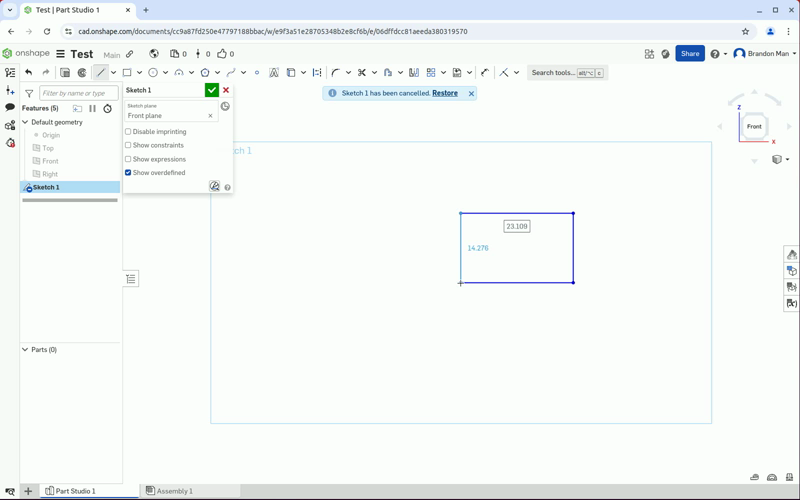
click(460, 282)
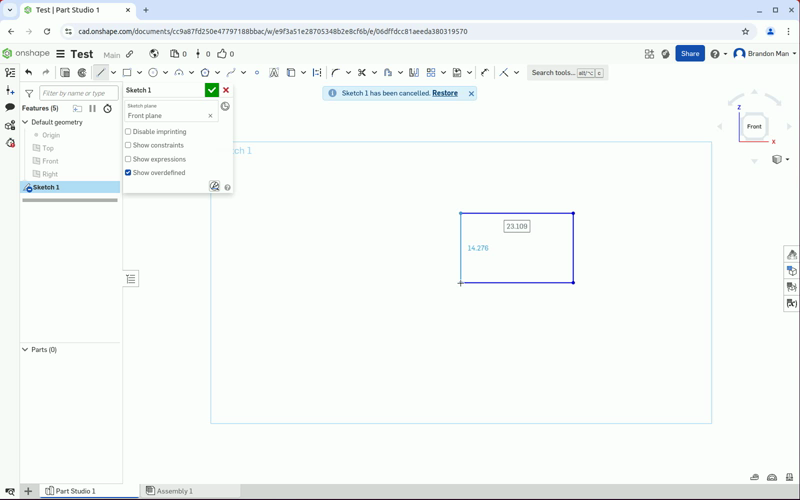
key(esc)
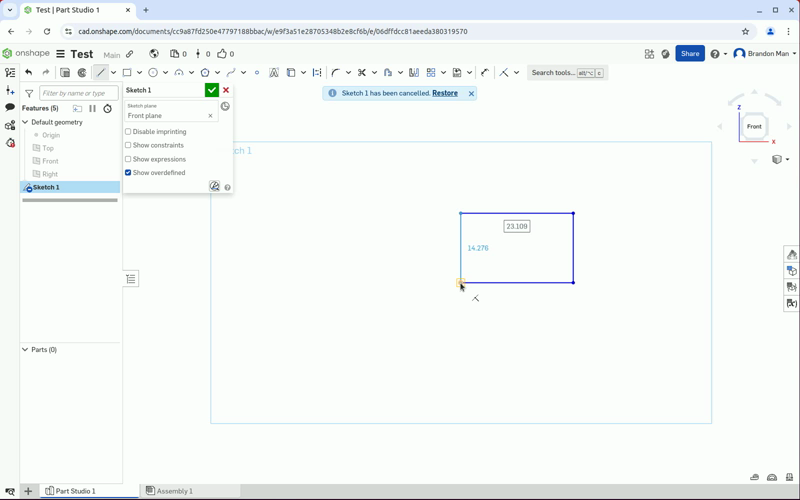
mouse_move(466, 267)
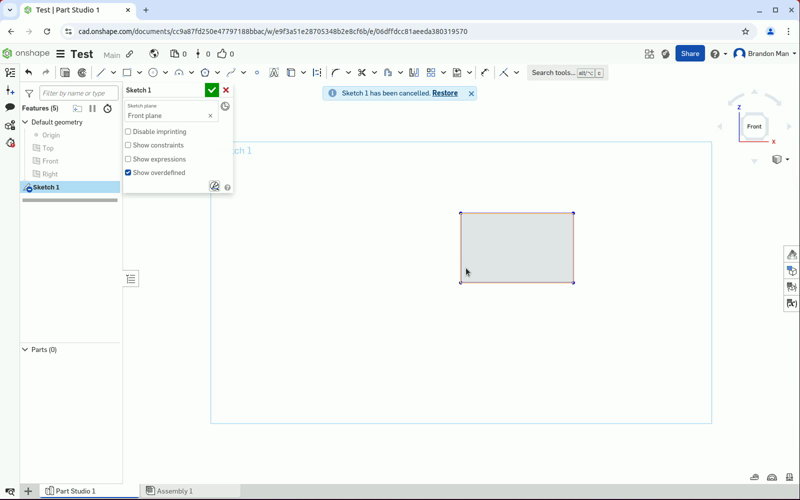
click(466, 267)
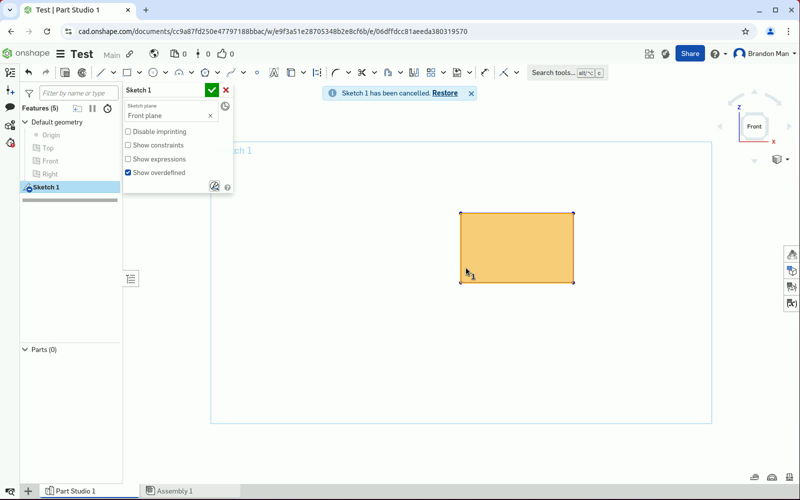
mouse_move(73, 352)
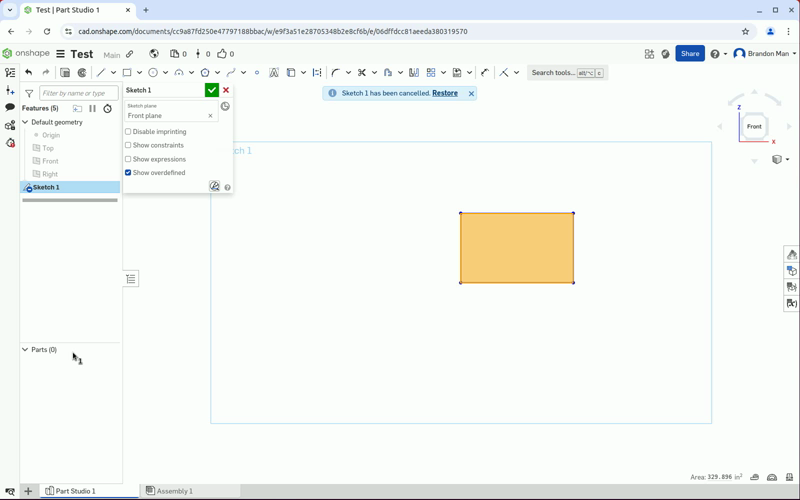
key(shift+y)
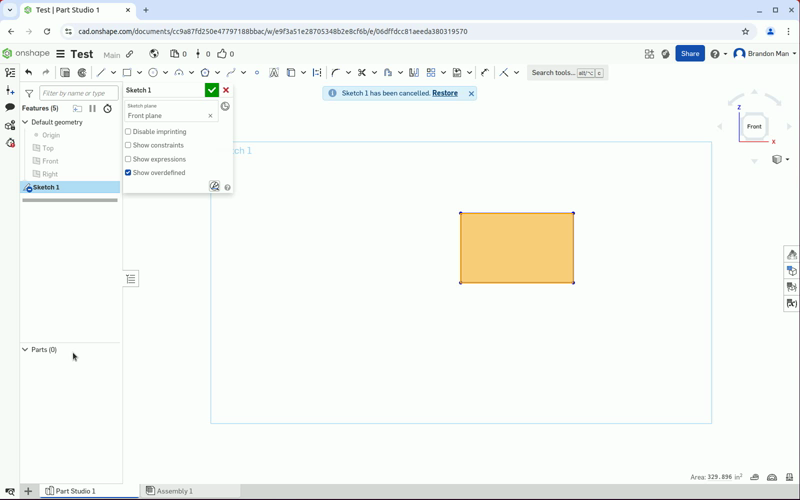
key(shift+e)
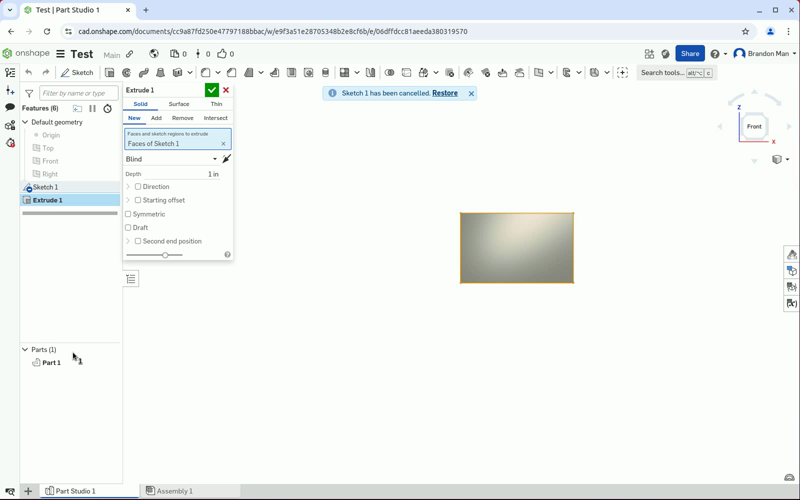
mouse_move(143, 106)
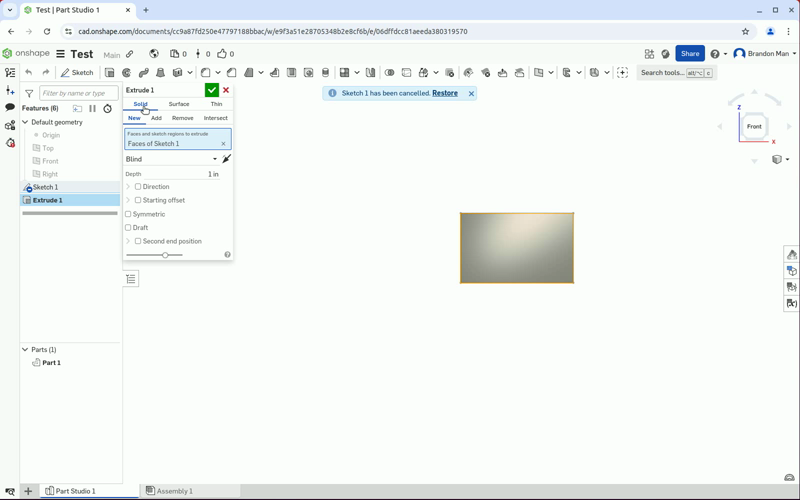
click(143, 106)
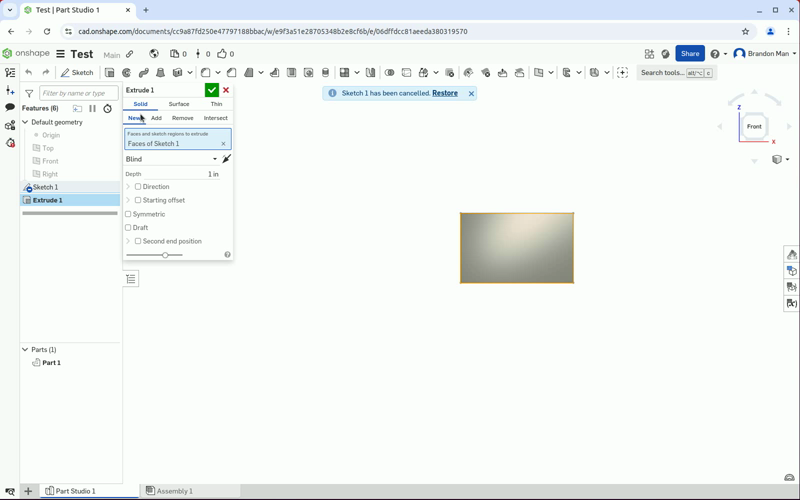
mouse_move(137, 120)
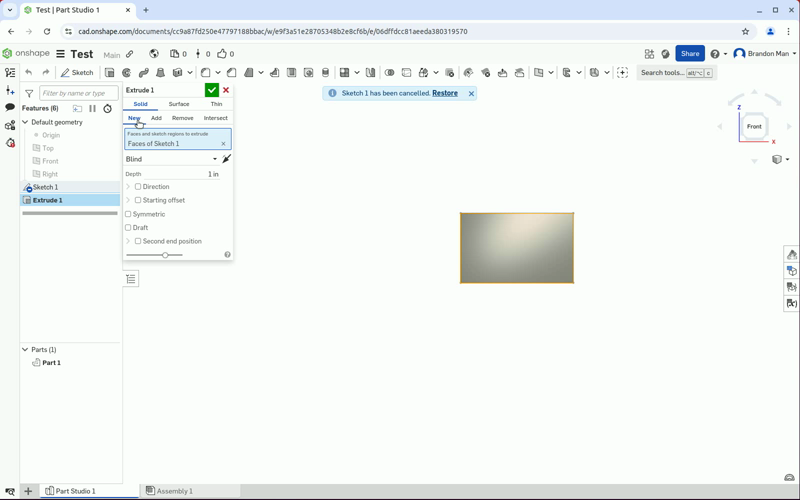
click(137, 120)
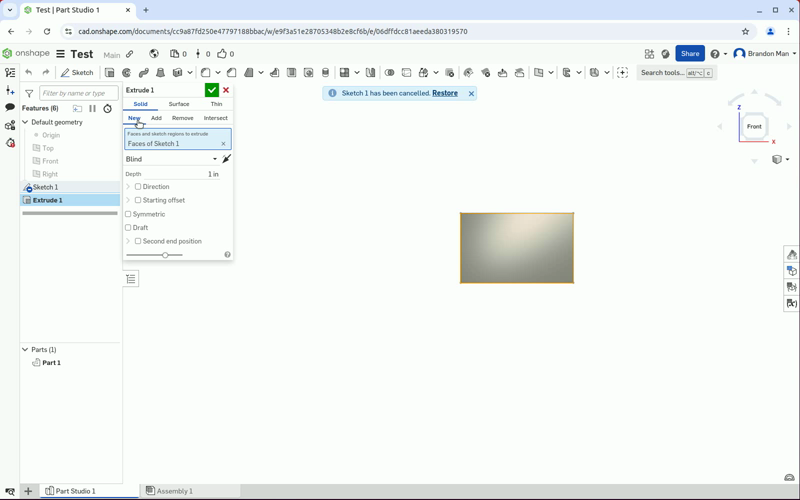
key(tab, 4)
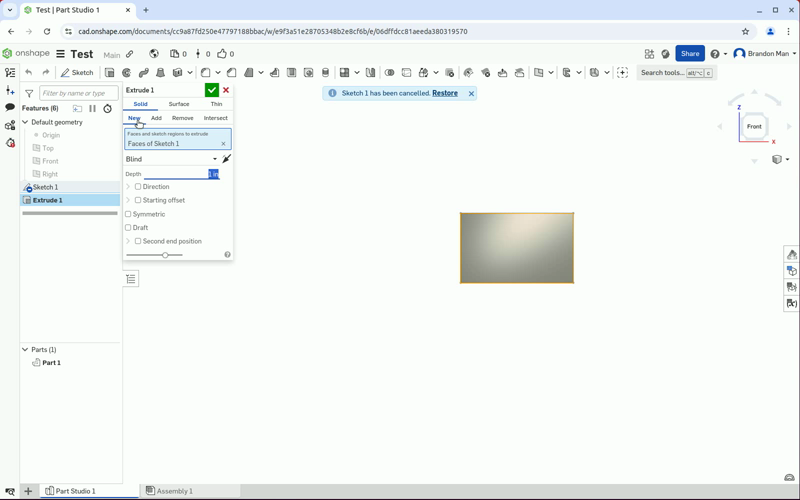
text(14.443)
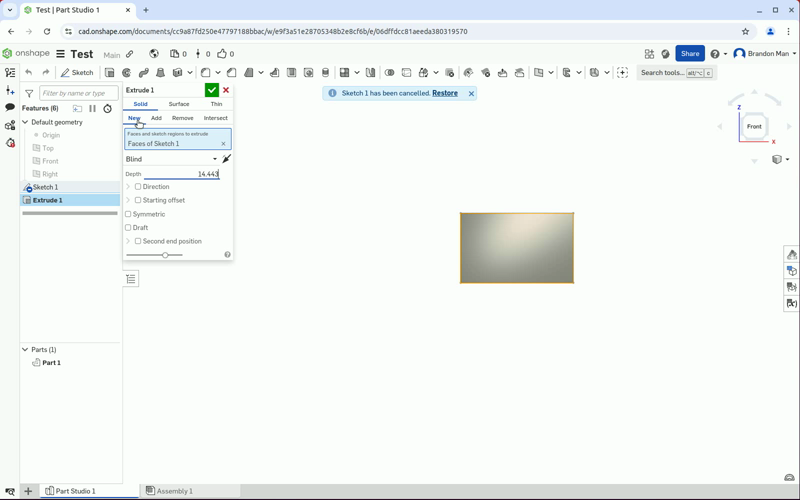
key(enter)
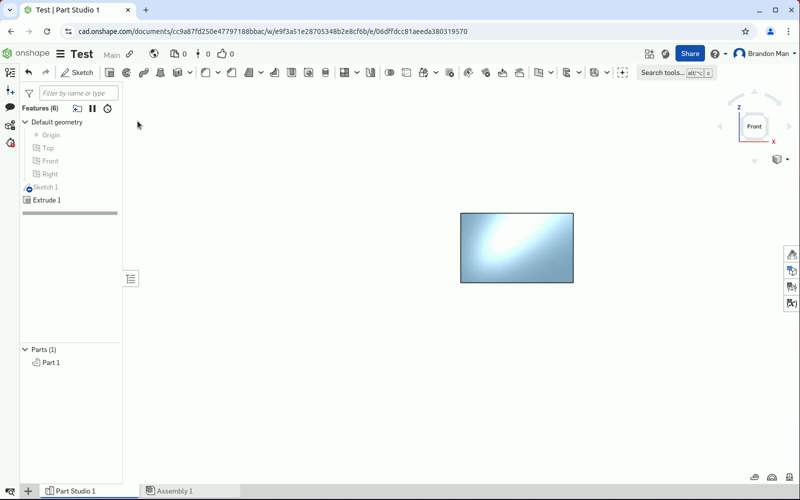
key(shift+h)
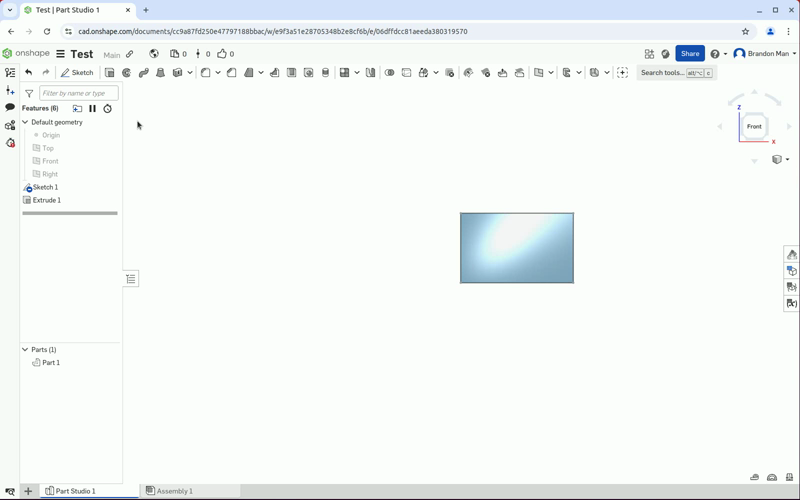
key(shift+h)
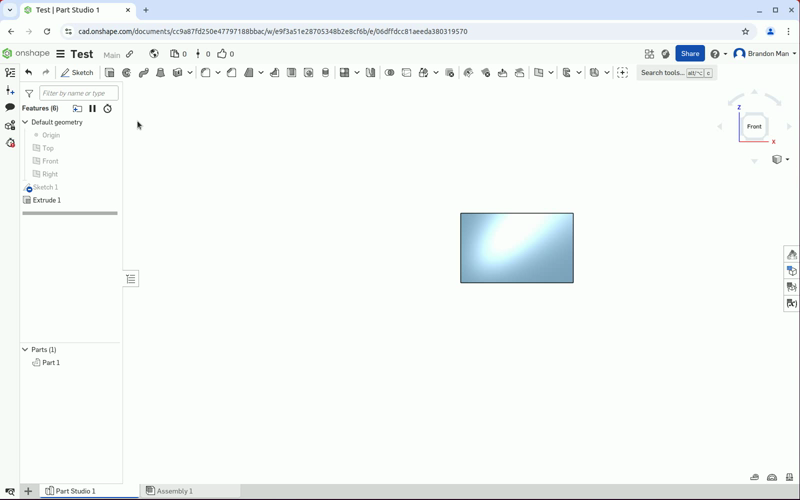
mouse_move(73, 189)
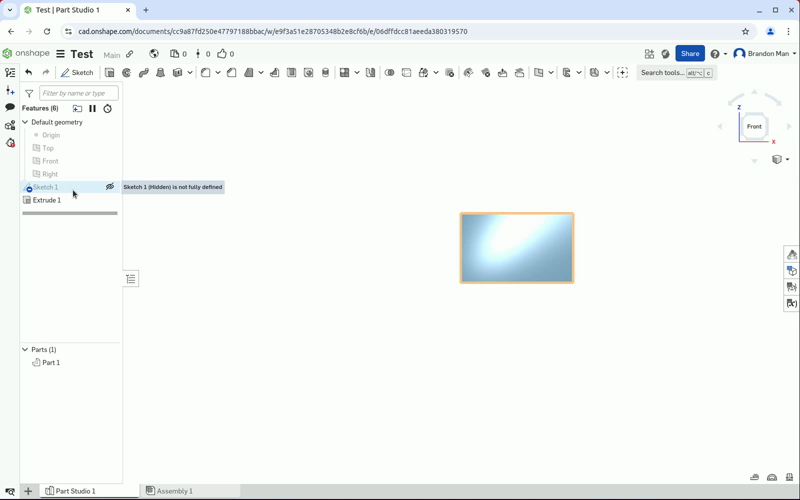
click(73, 189)
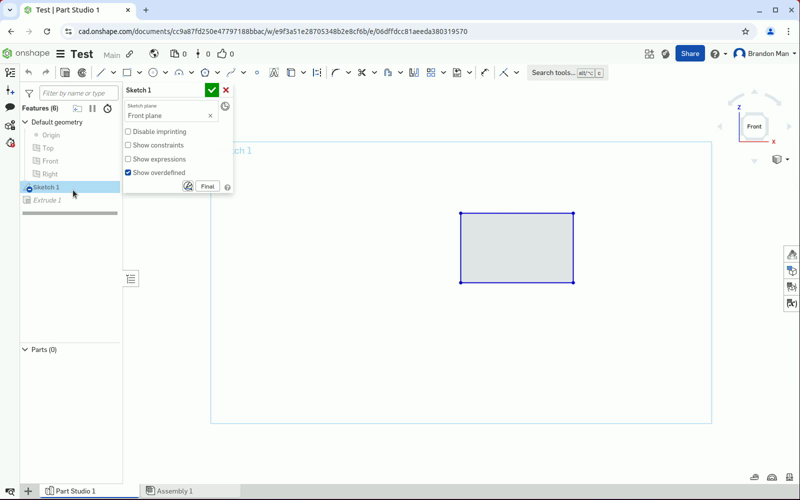
mouse_move(229, 92)
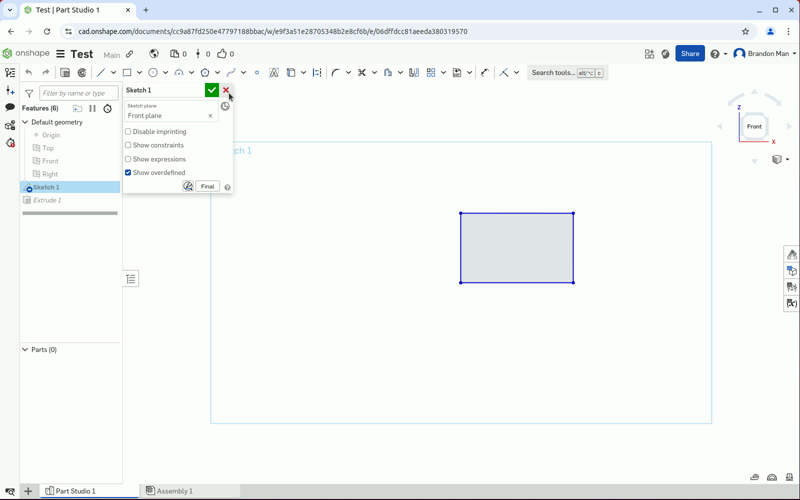
click(229, 92)
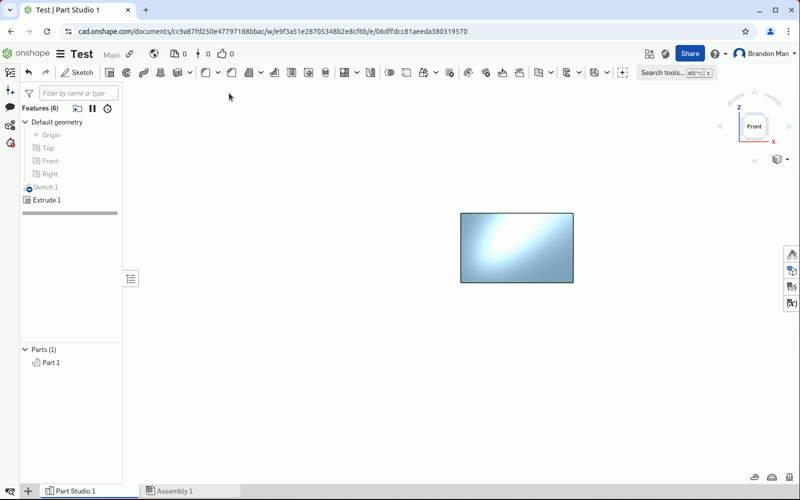
mouse_move(541, 75)
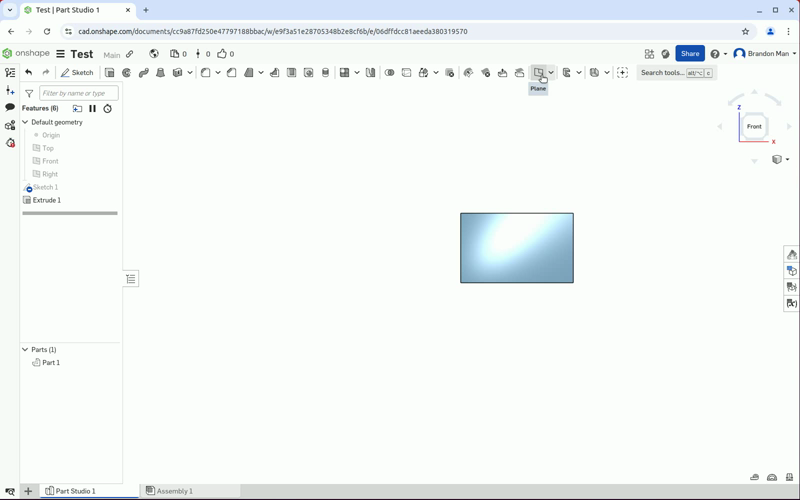
click(541, 75)
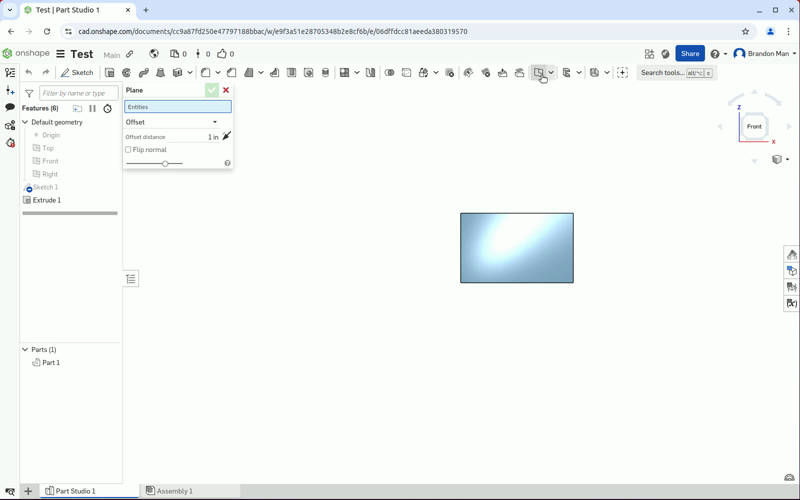
mouse_move(73, 163)
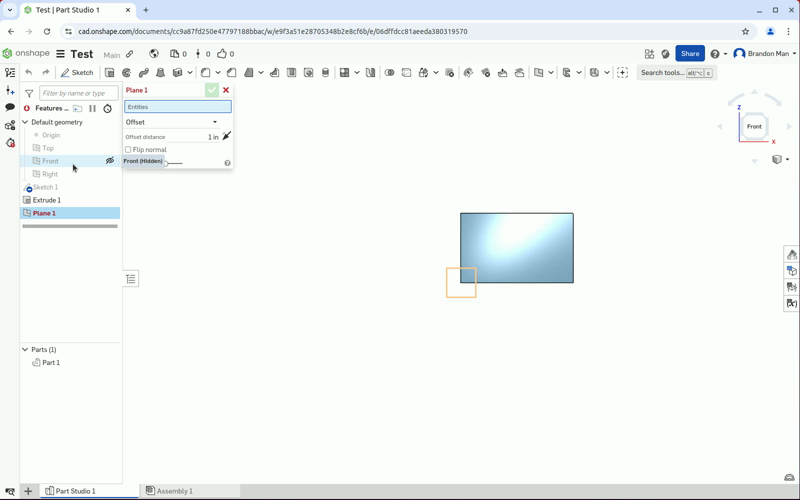
click(73, 163)
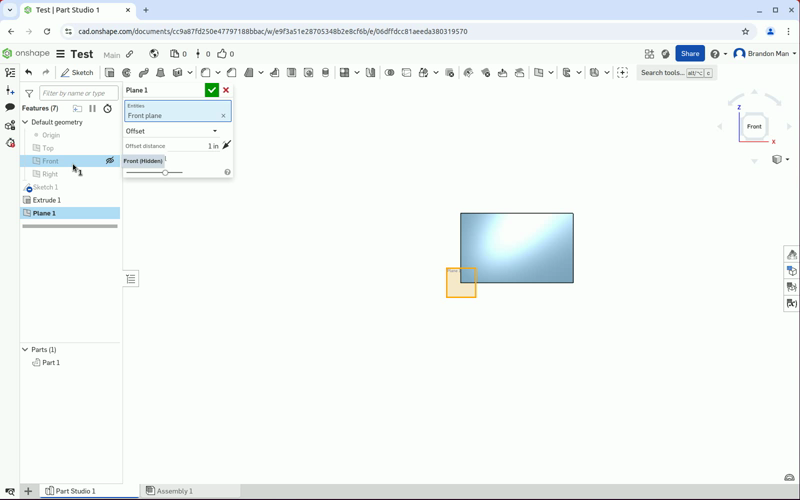
key(tab, 2)
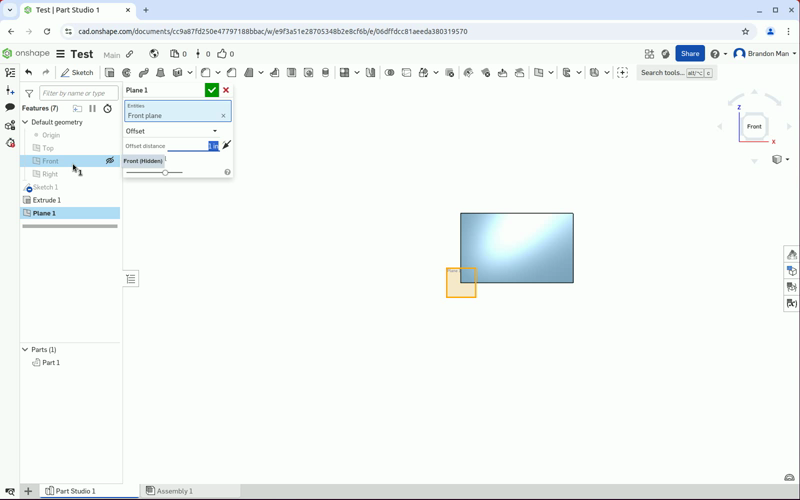
text(14.45)
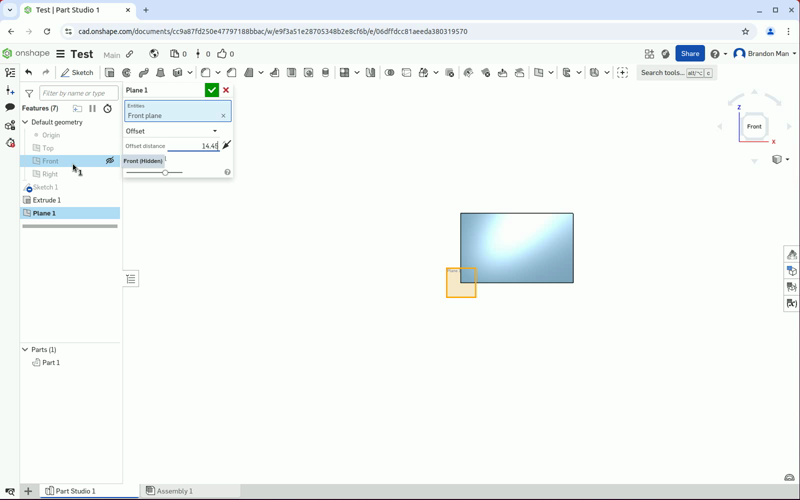
key(enter, 2)
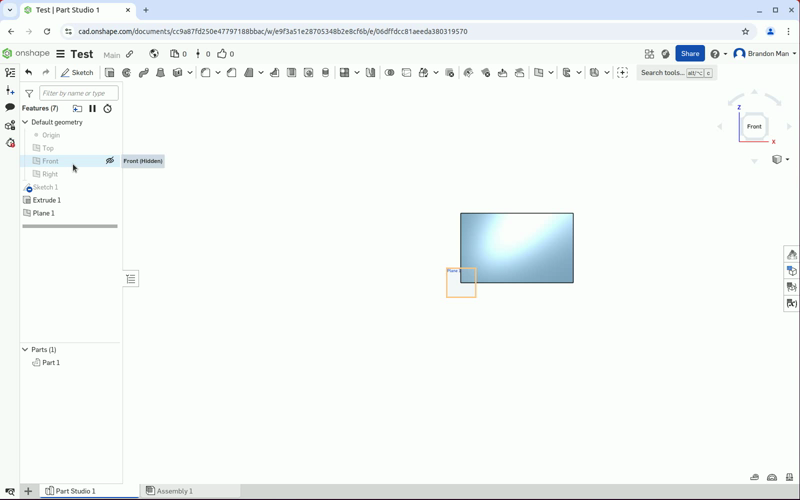
key(shift+s)
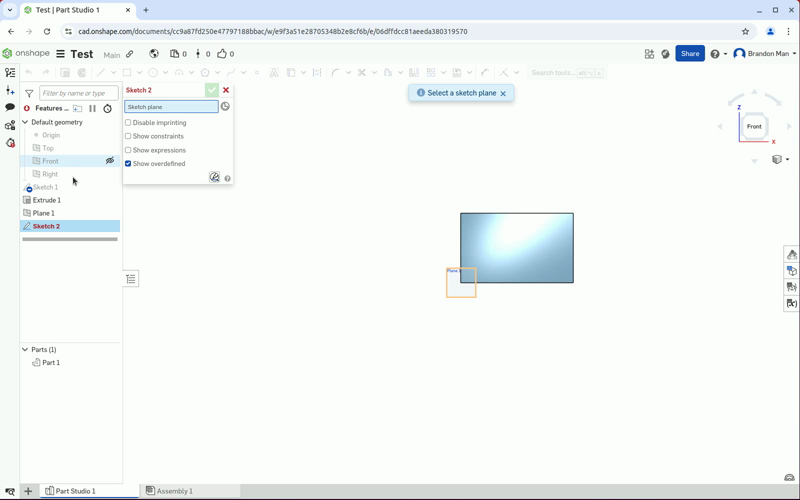
mouse_move(73, 215)
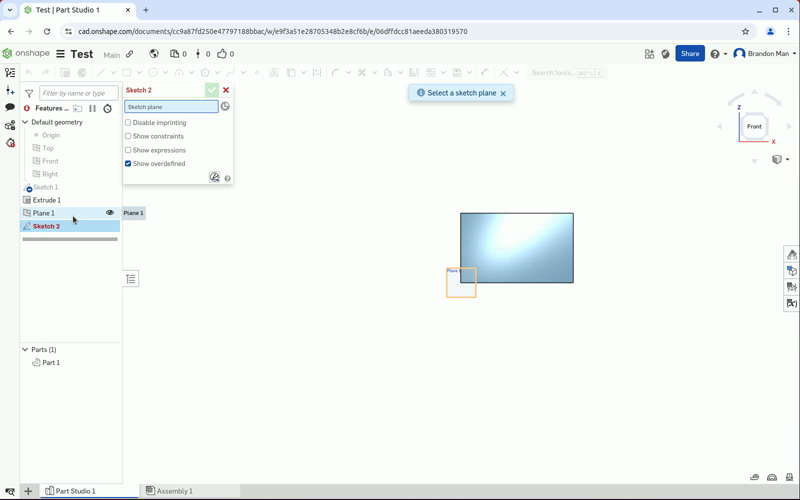
click(73, 215)
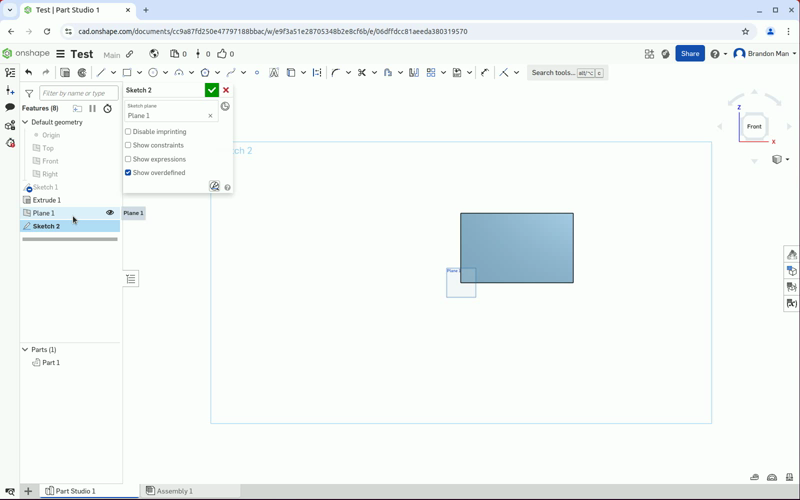
mouse_move(73, 352)
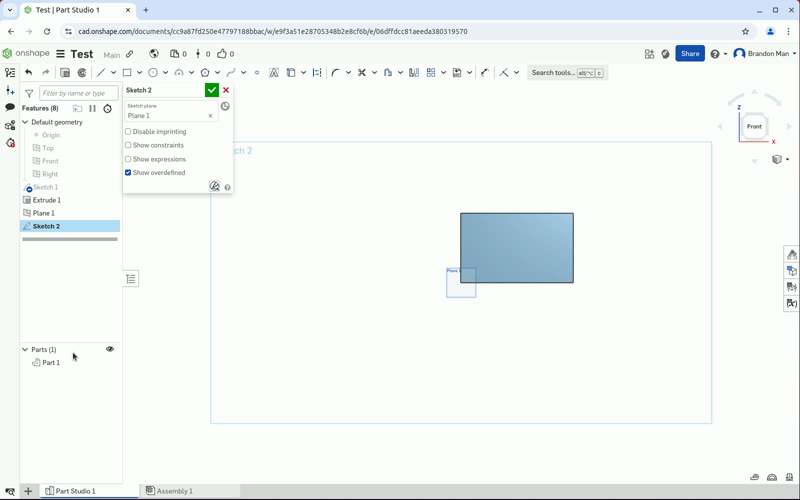
key(y)
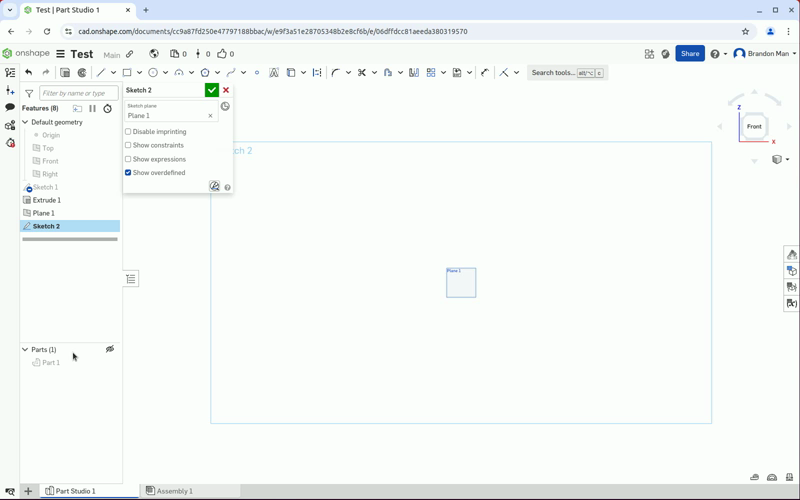
key(l)
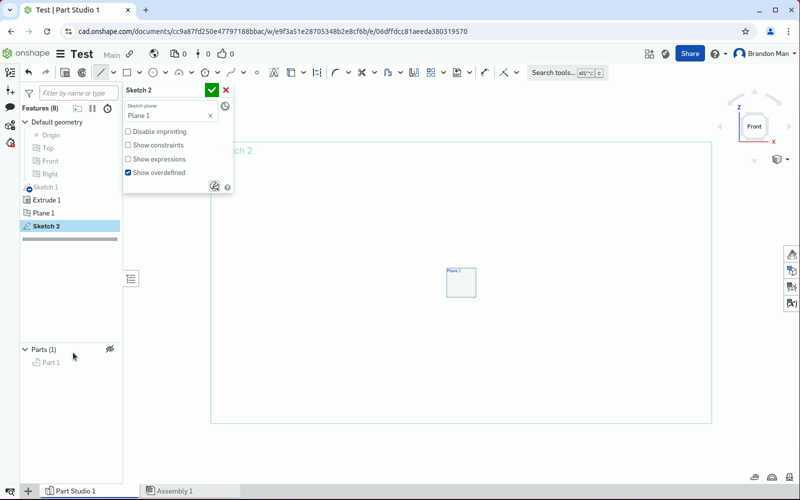
key_down(shift)
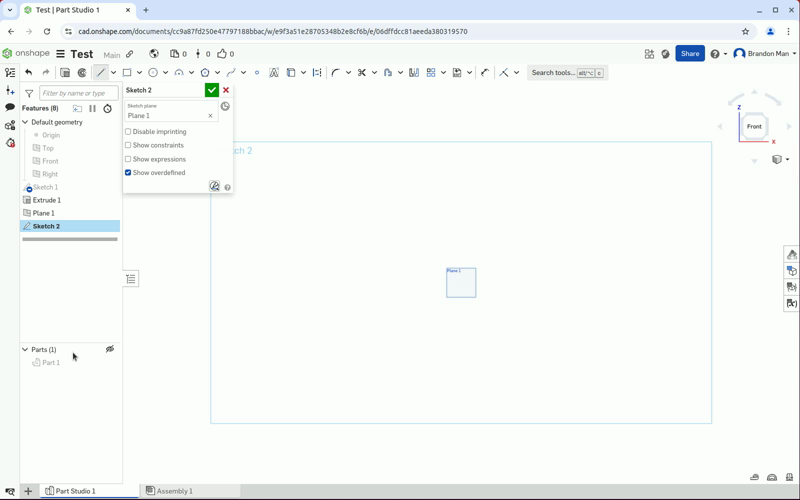
mouse_move(502, 212)
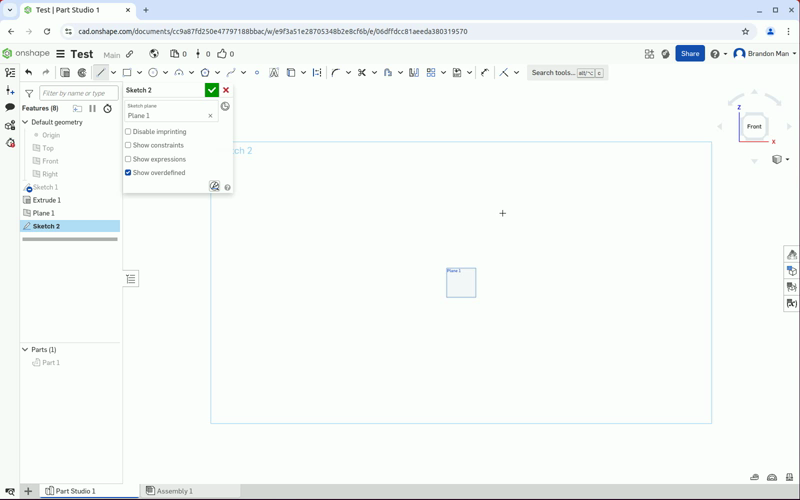
click(502, 212)
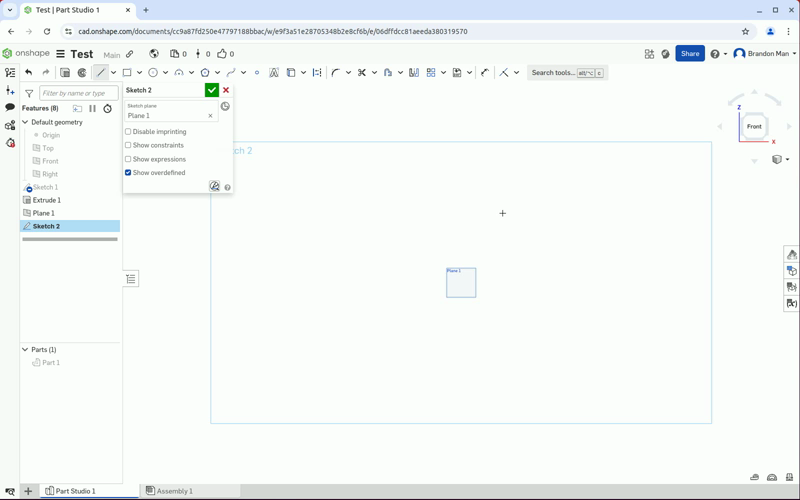
key_up(shift)
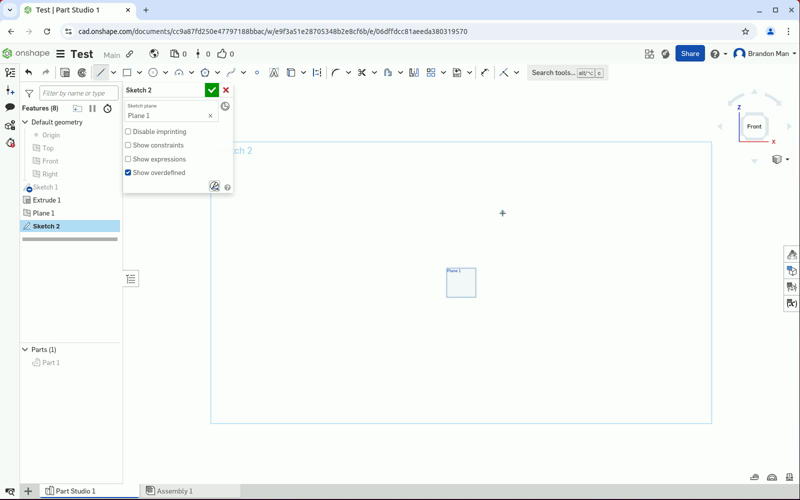
key_down(shift)
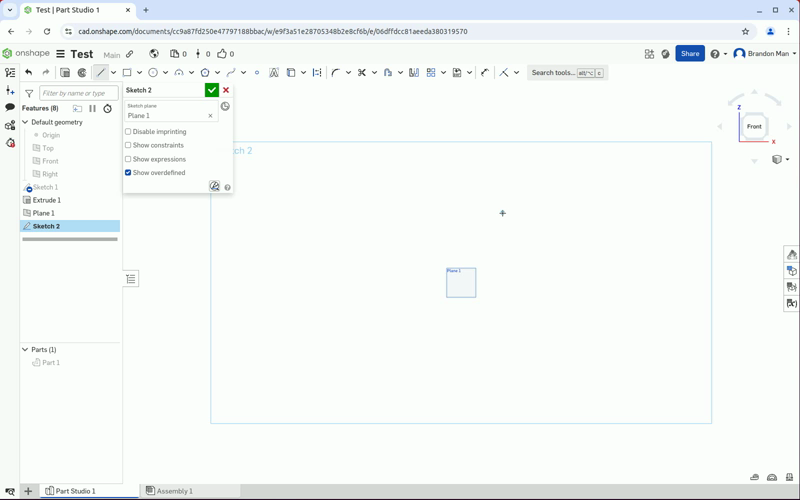
mouse_move(573, 283)
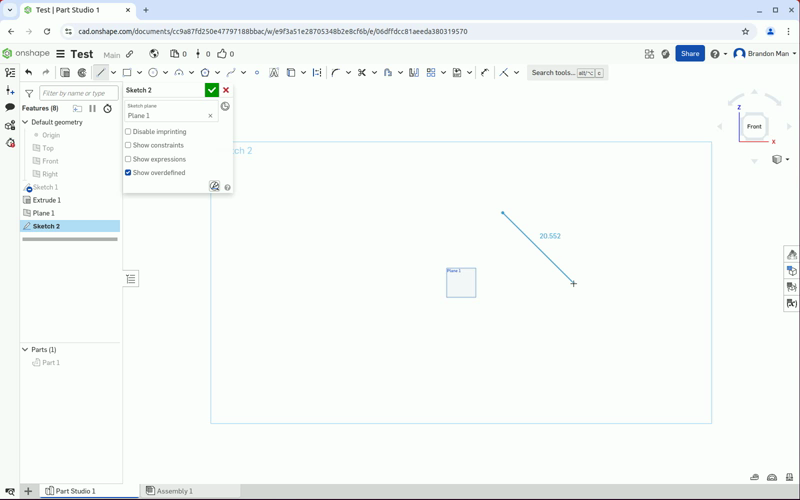
click(573, 283)
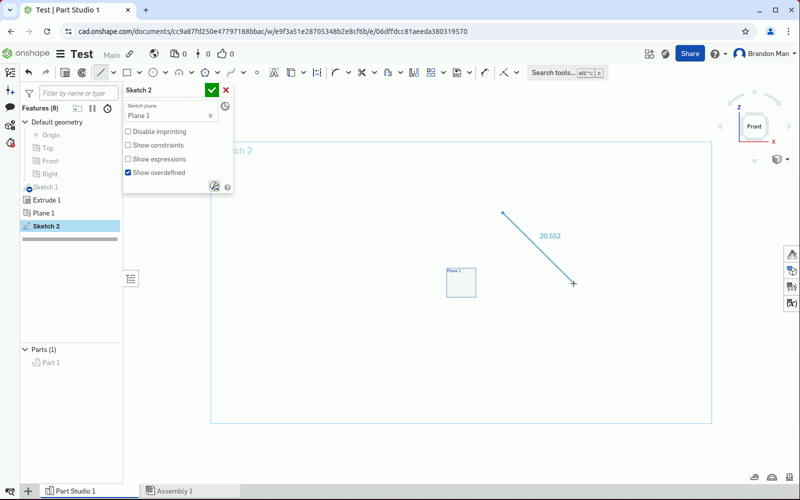
key_up(shift)
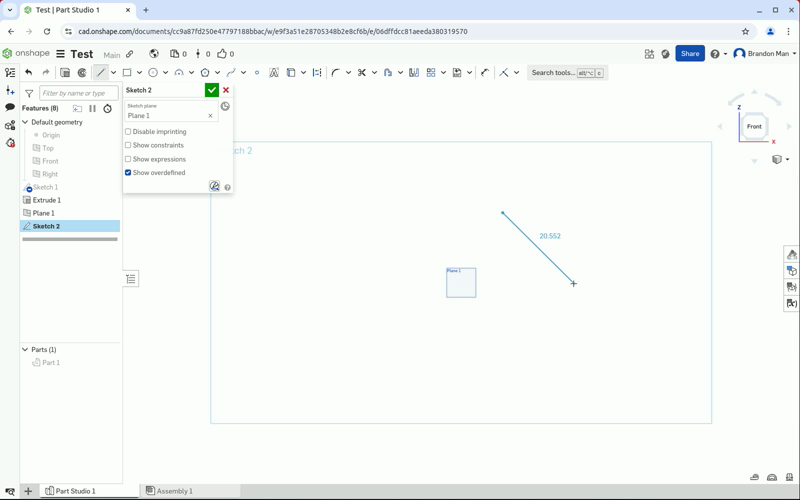
key_down(shift)
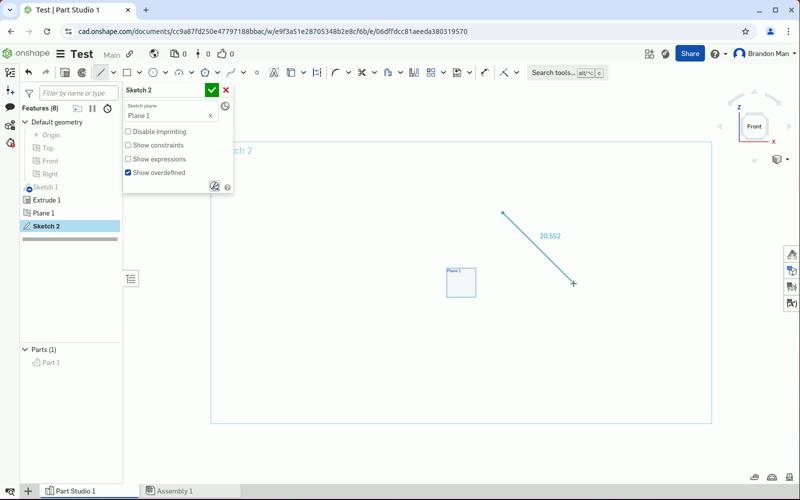
mouse_move(573, 212)
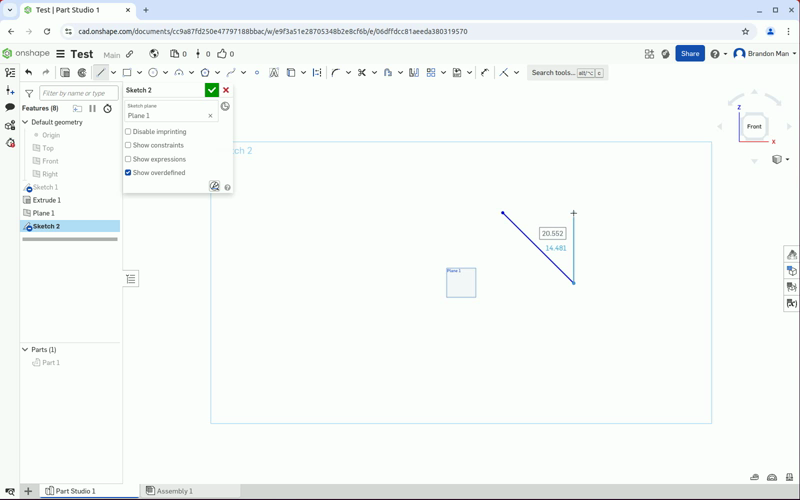
click(573, 212)
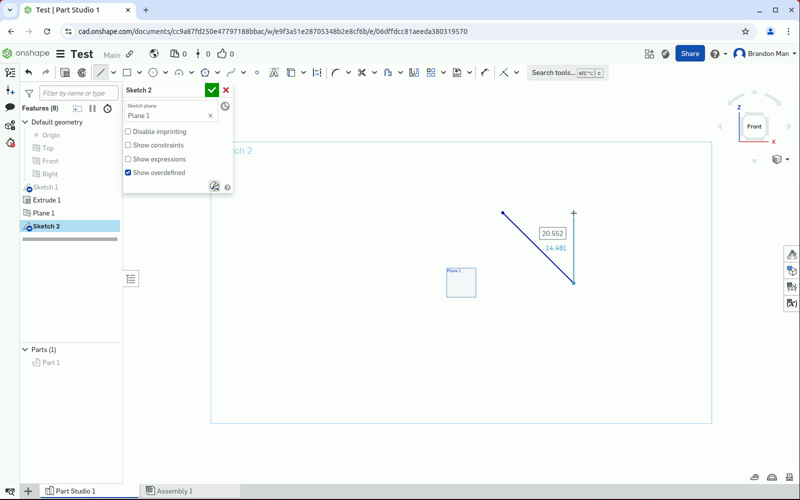
key_up(shift)
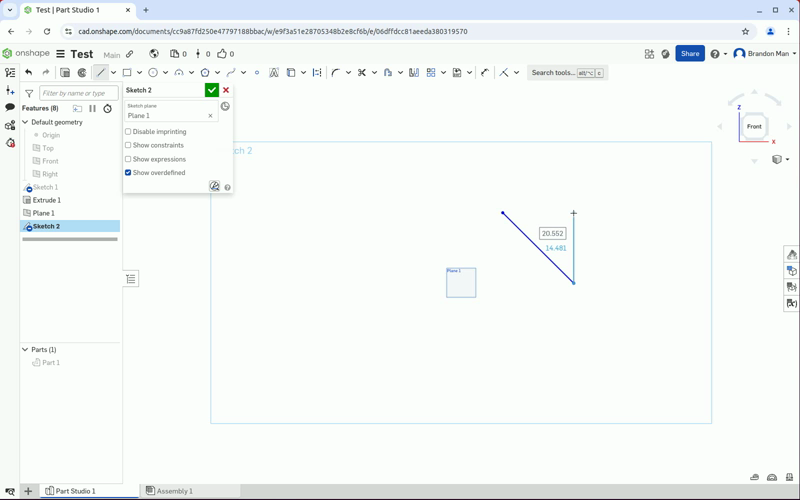
key_down(shift)
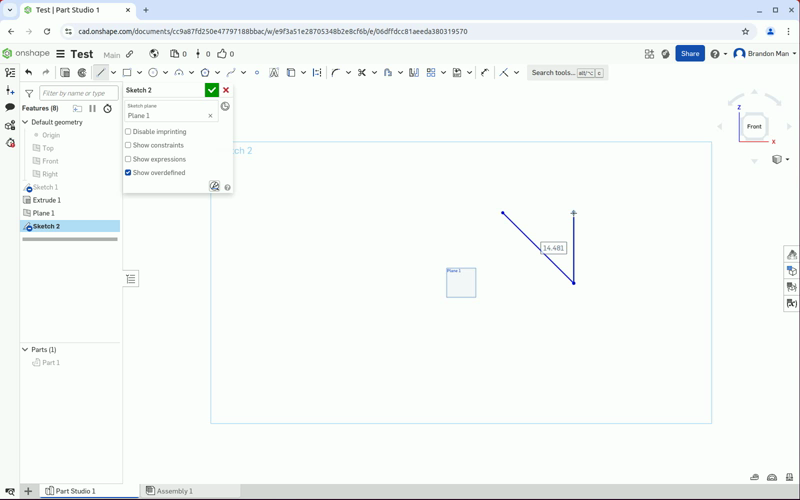
mouse_move(502, 212)
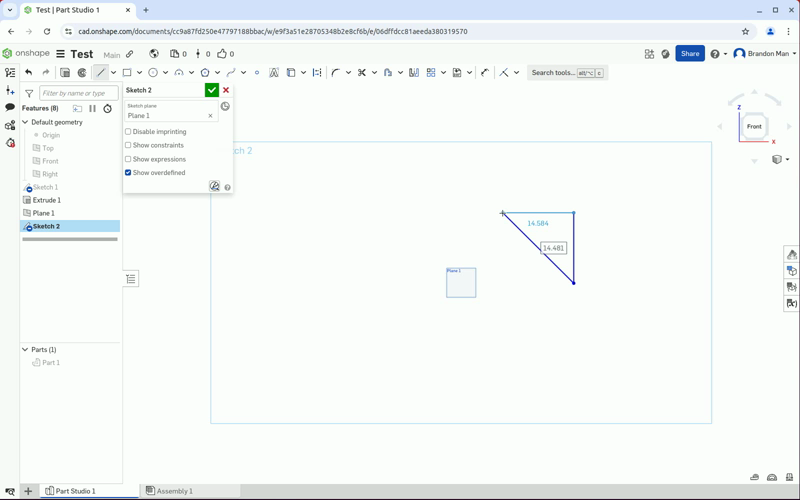
key_up(shift)
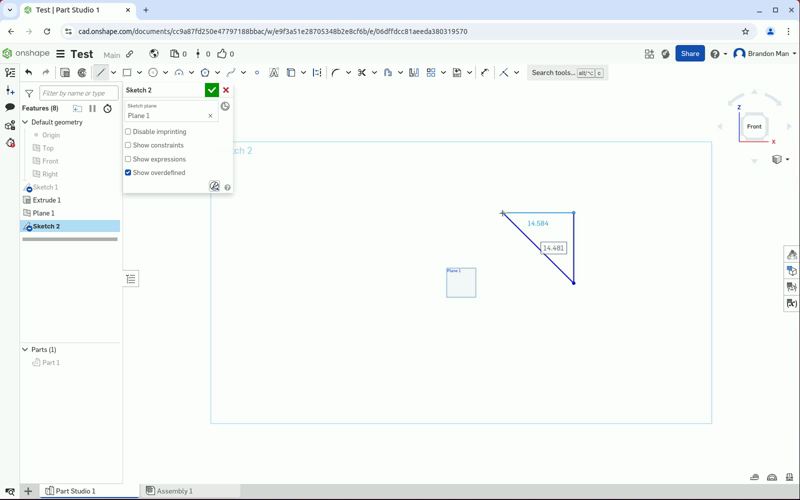
click(502, 212)
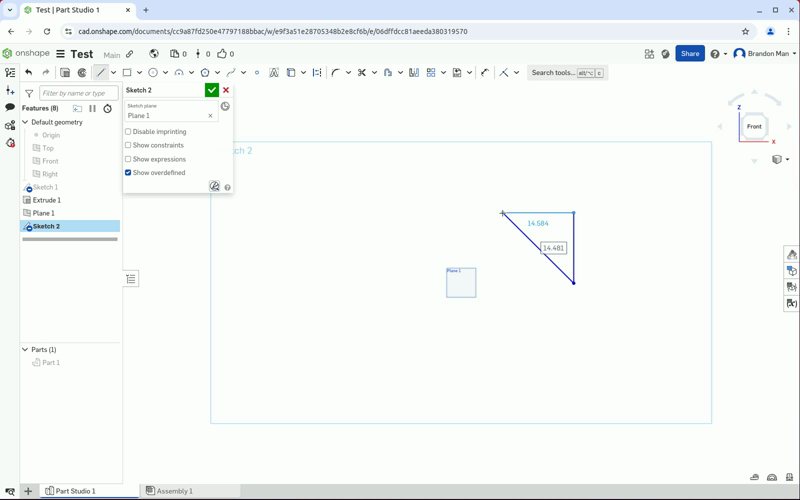
key(esc)
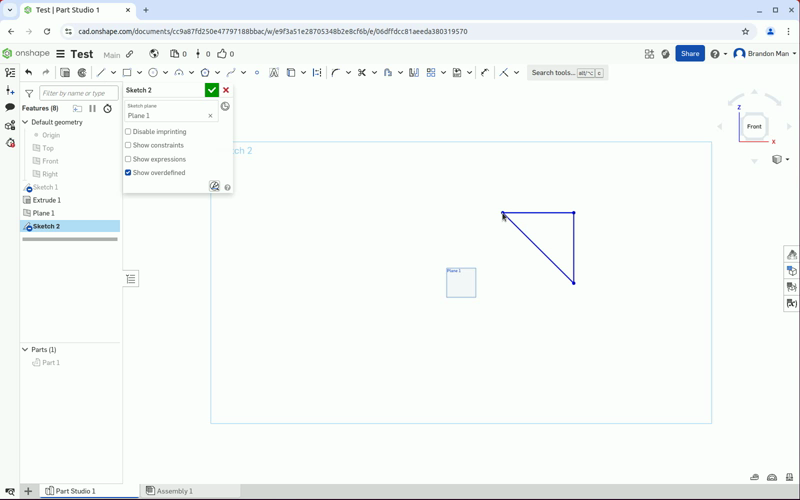
mouse_move(564, 240)
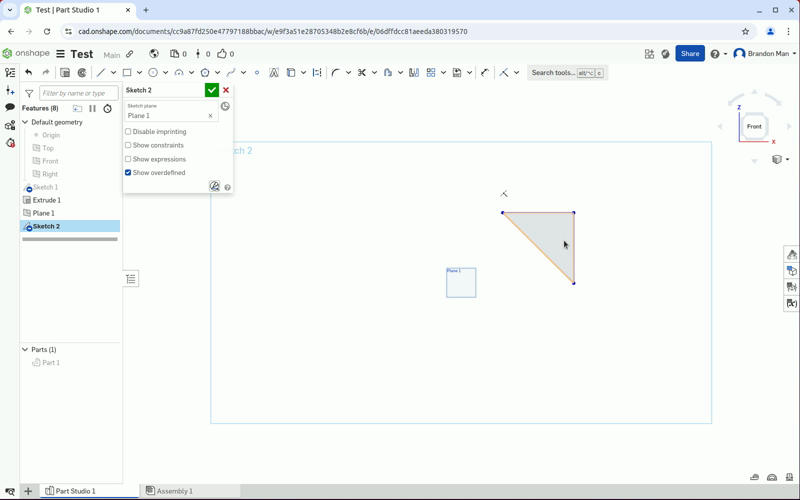
click(564, 240)
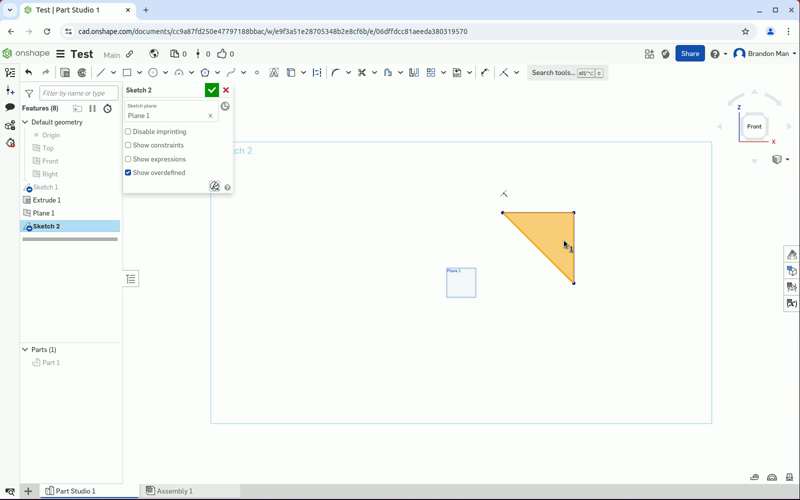
mouse_move(73, 352)
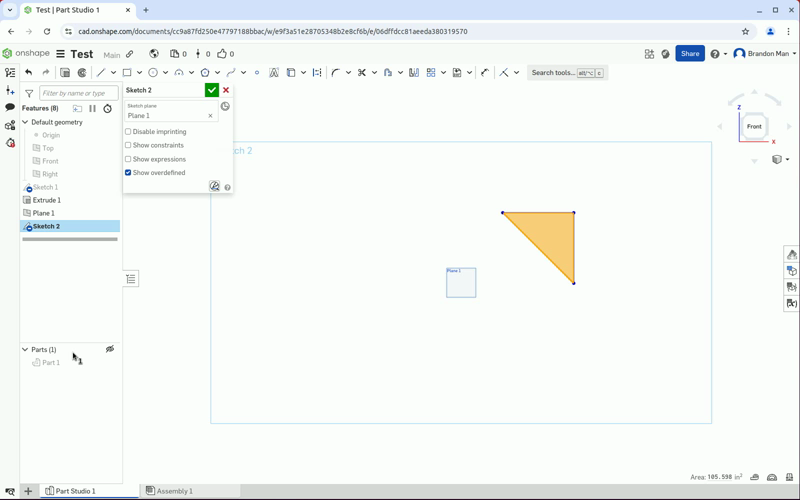
key(shift+y)
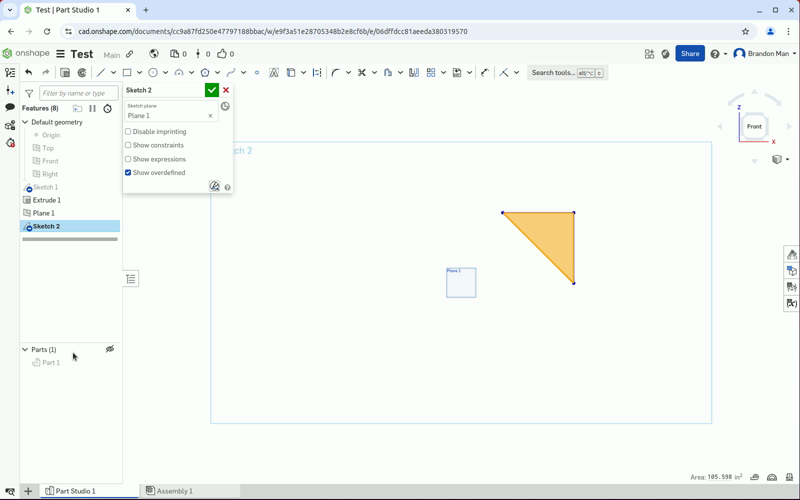
key(shift+e)
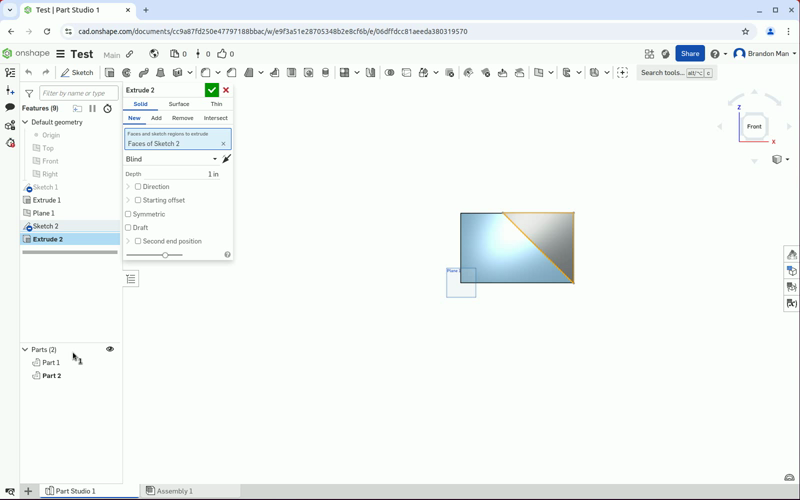
mouse_move(143, 106)
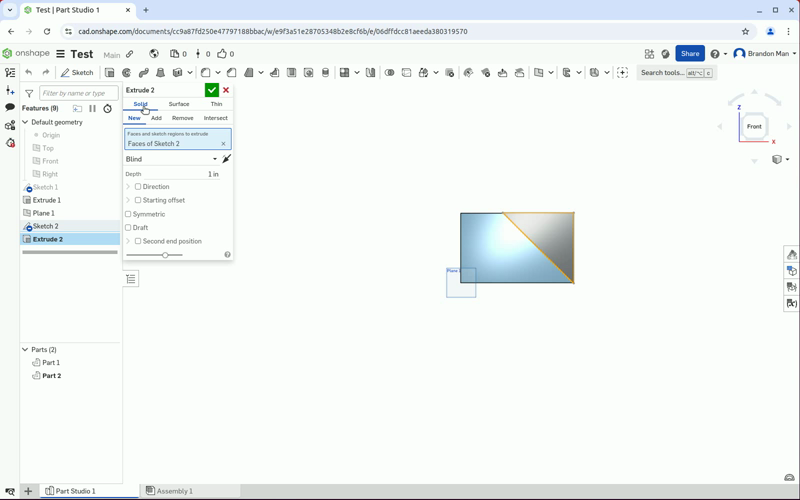
click(143, 106)
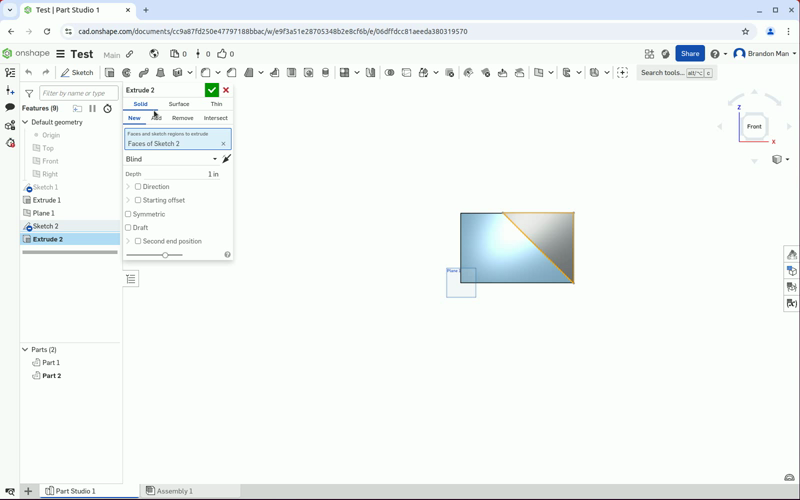
mouse_move(186, 120)
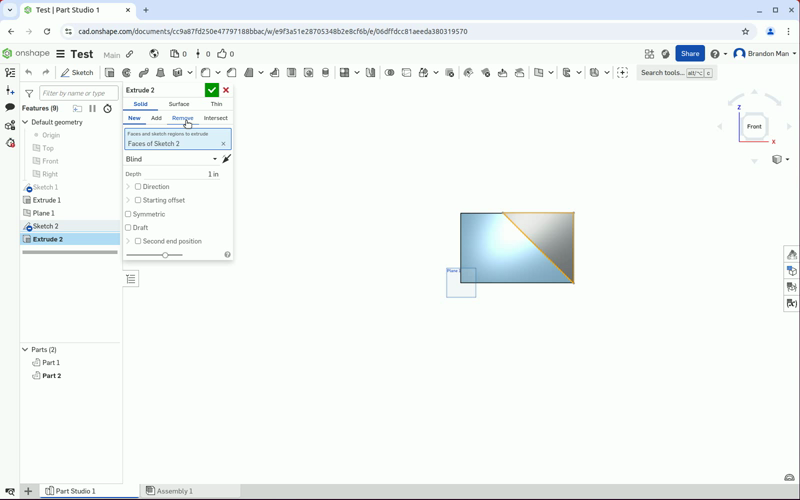
click(186, 120)
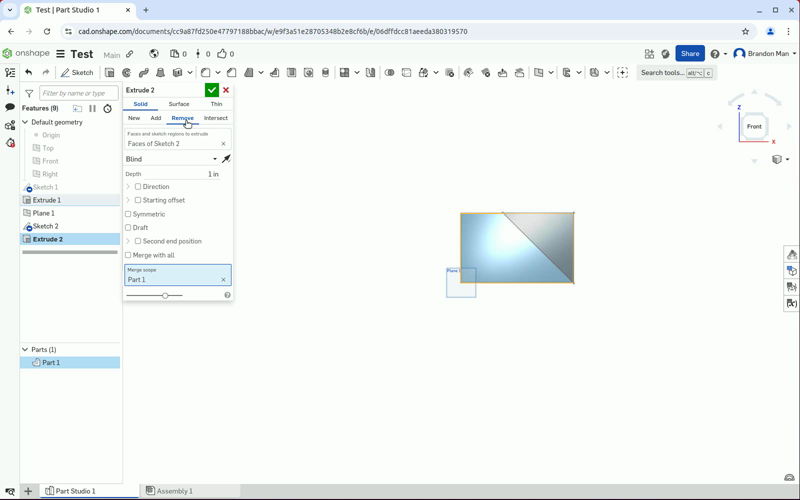
key(tab, 4)
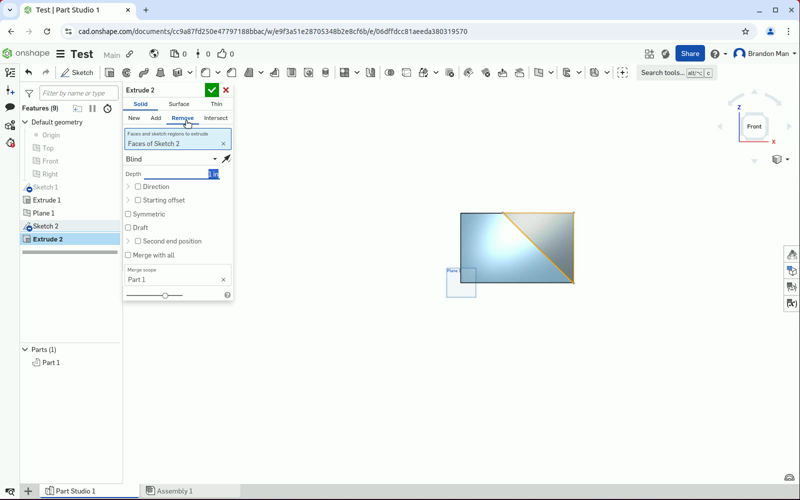
text(5.777)
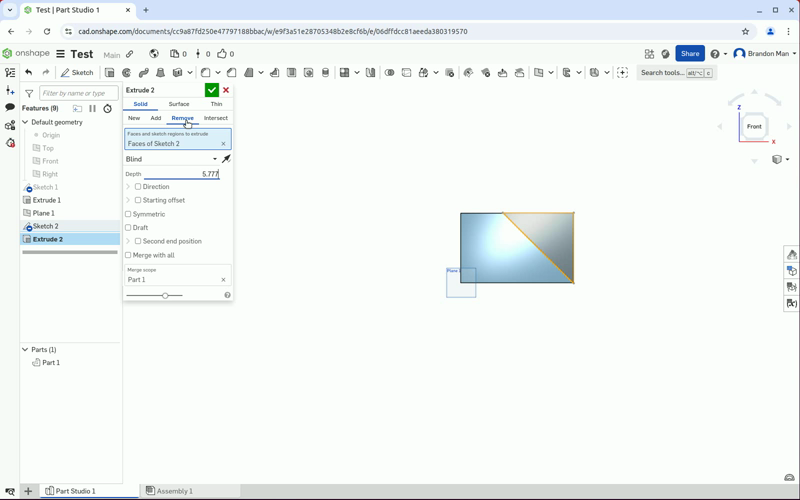
key(tab, 6)
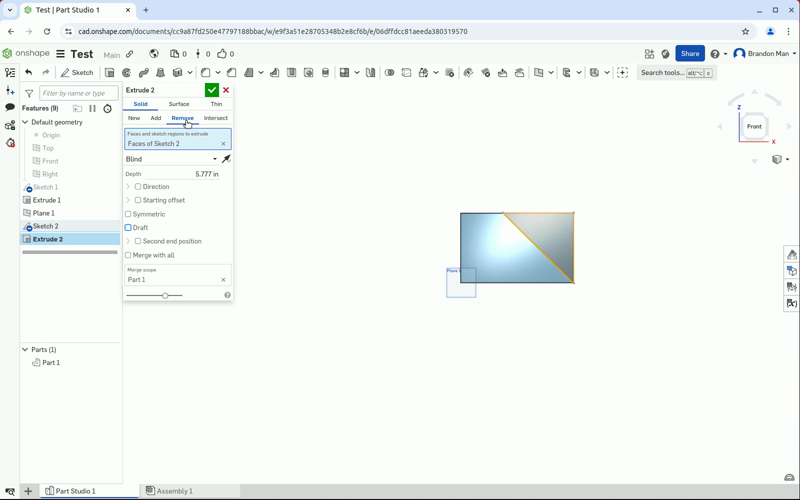
key(space)
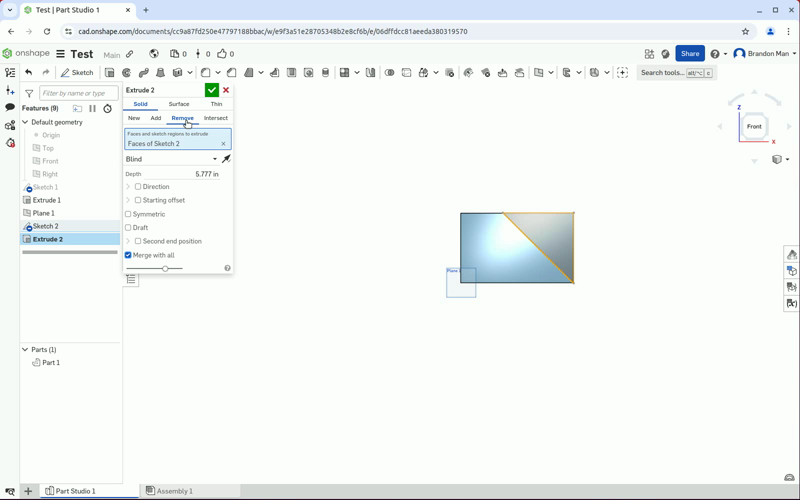
key(enter)
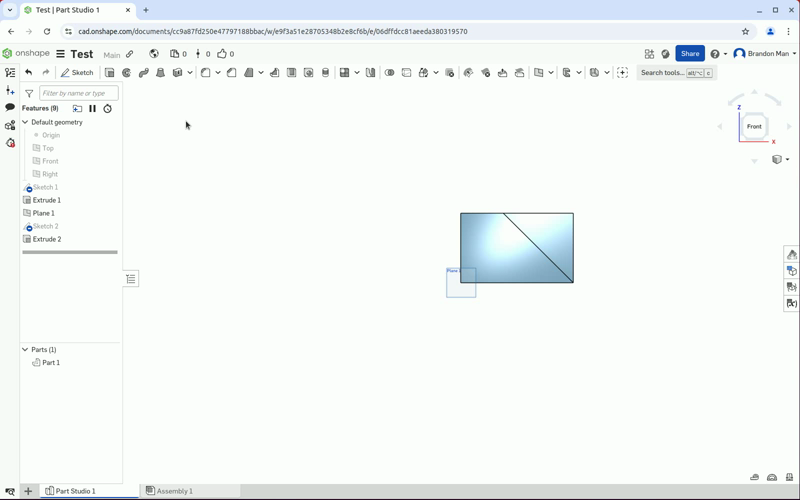
key(shift+h)
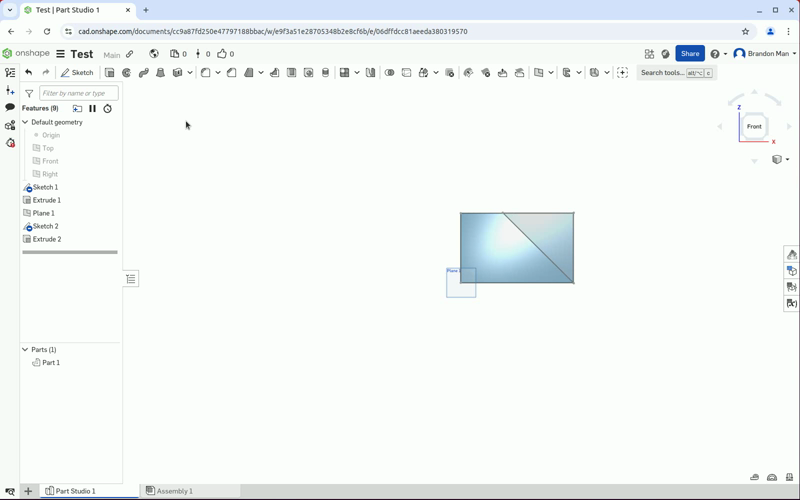
key(shift+h)
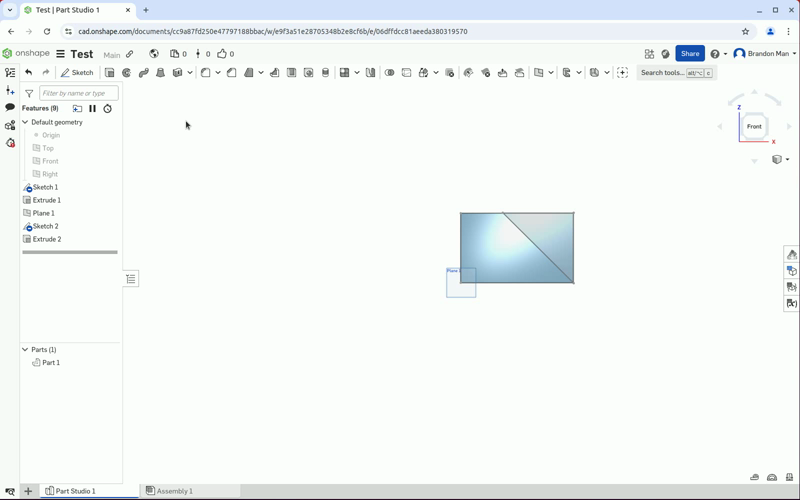
key(shift+7)
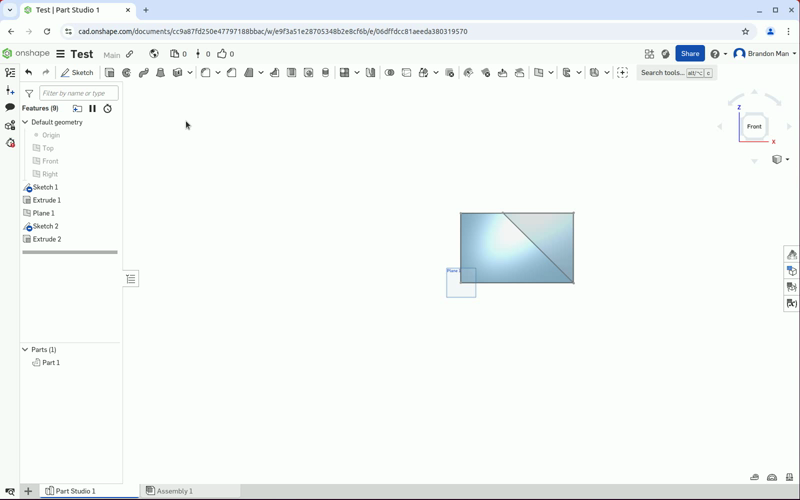
key(left, 2)
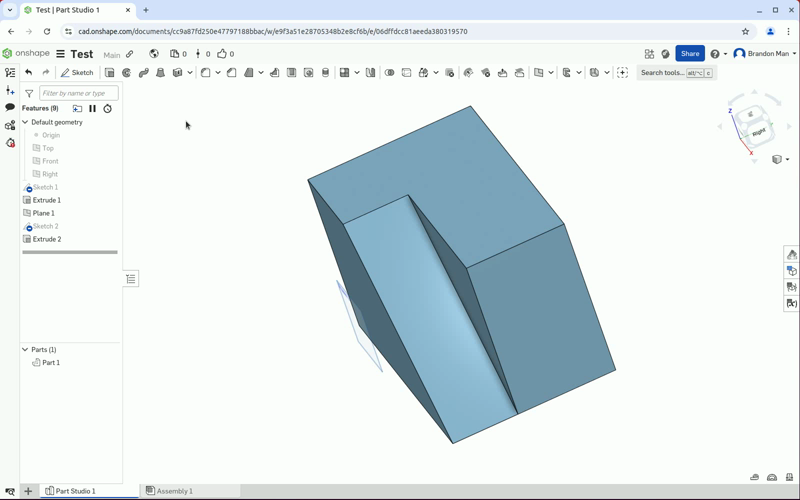
key(down, 2)
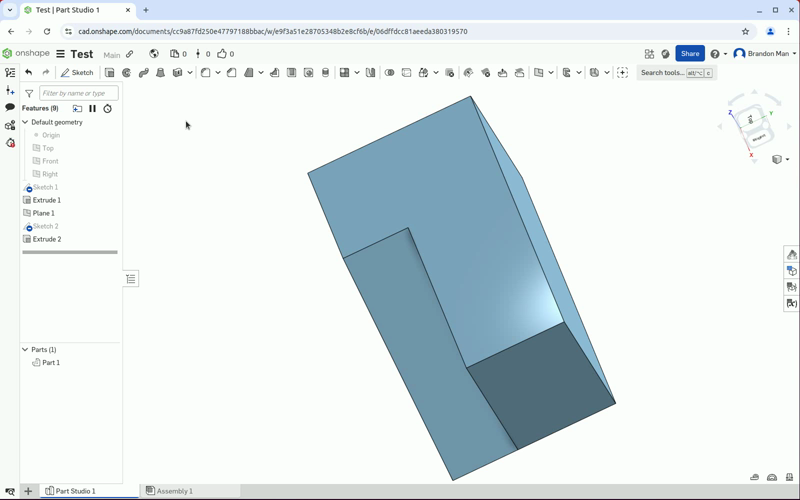
key(up, 2)
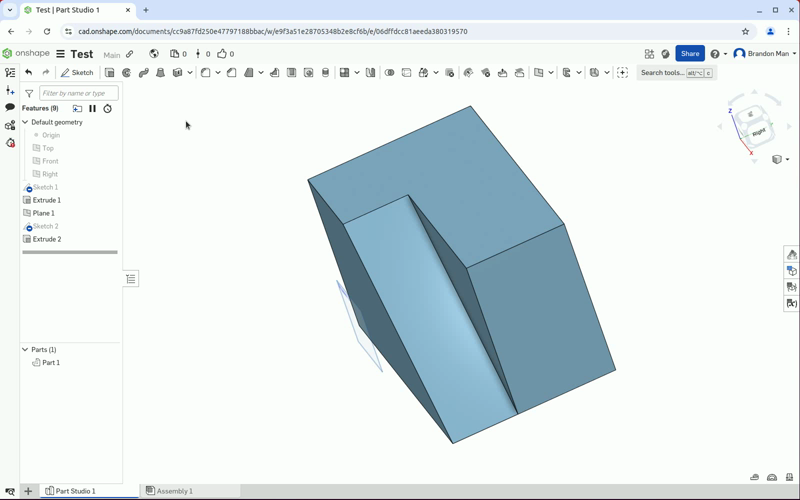
key(right, 2)
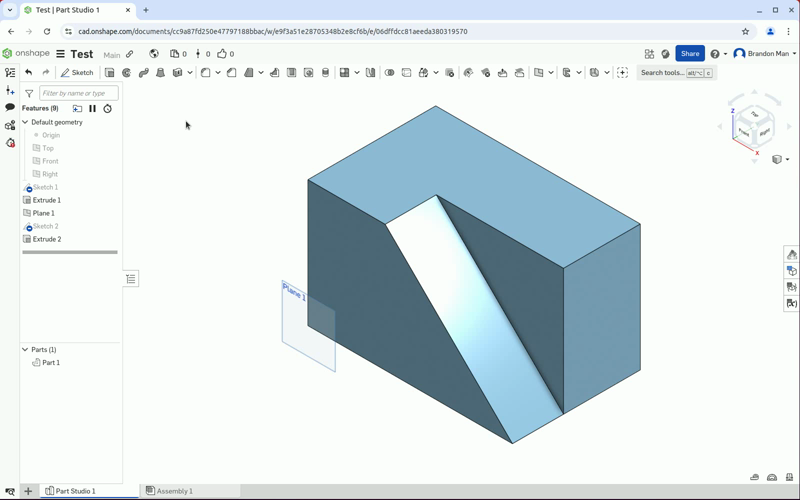
mouse_move(73, 189)
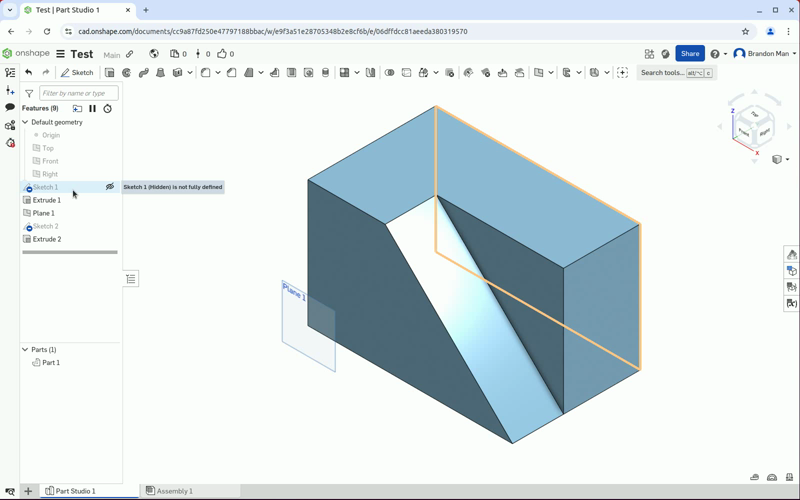
click(73, 189)